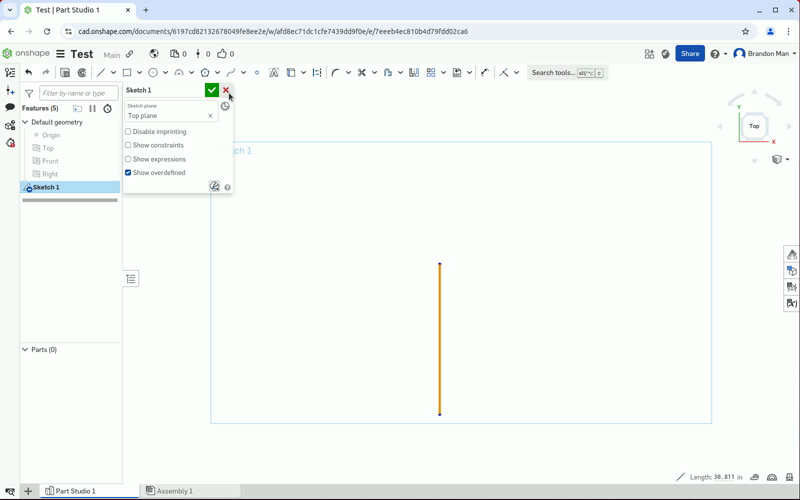
key(shift+h)
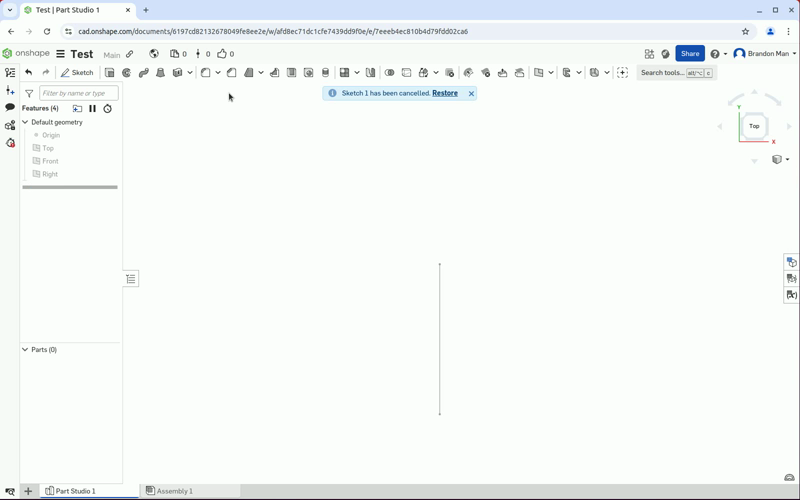
mouse_move(73, 352)
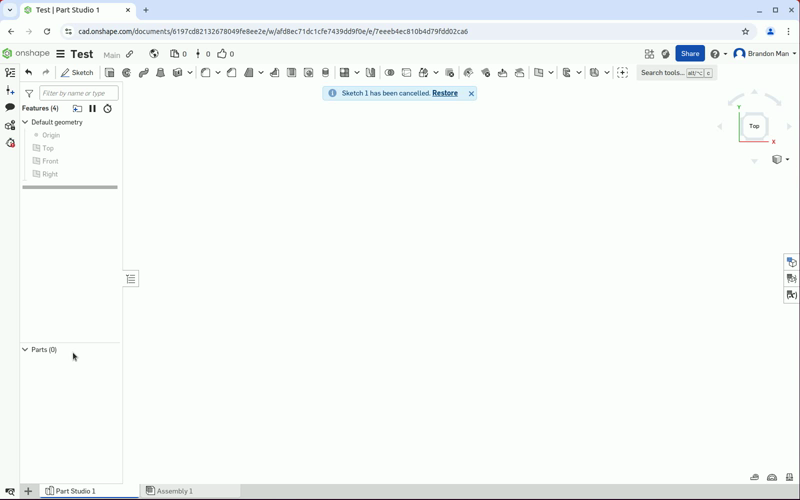
key(y)
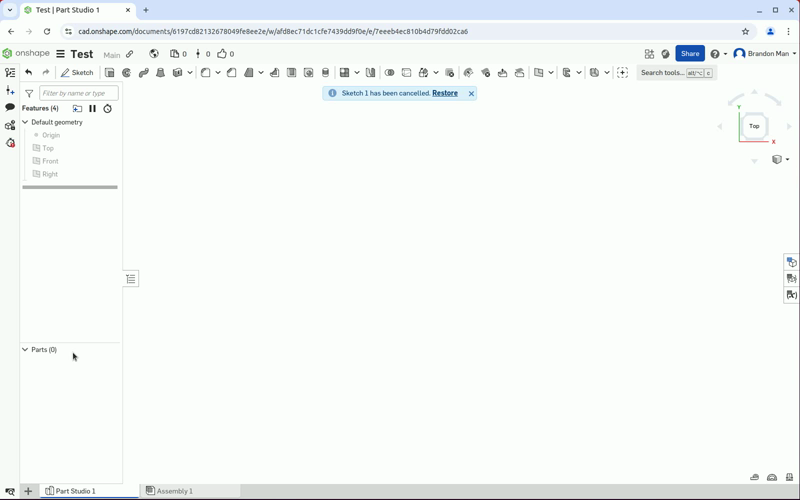
key(shift+p)
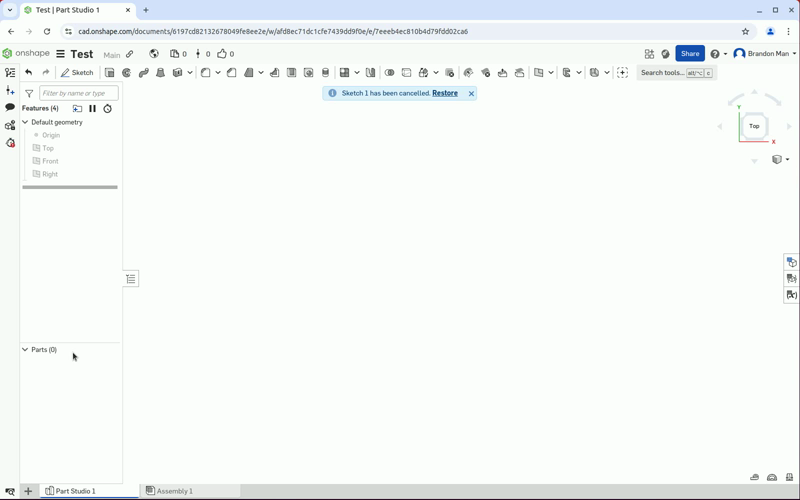
key(space)
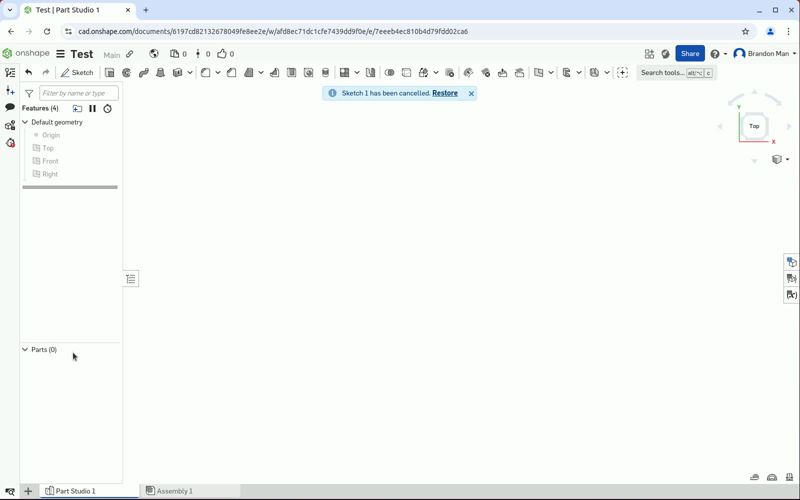
key_down(shift)
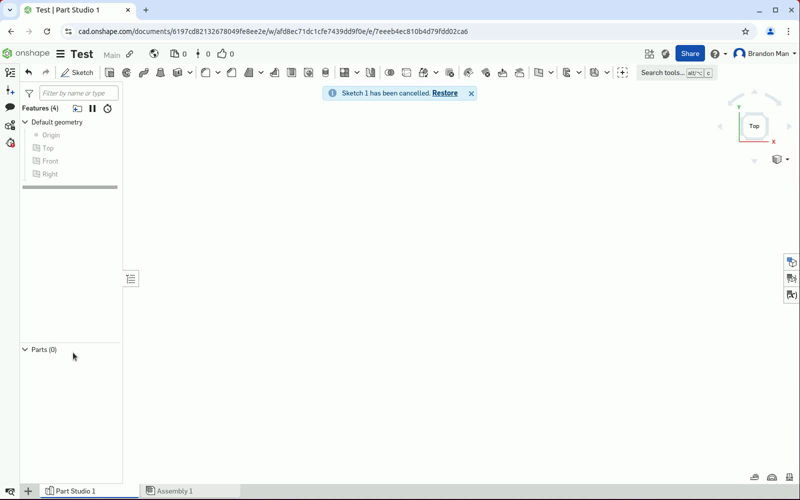
key(up)
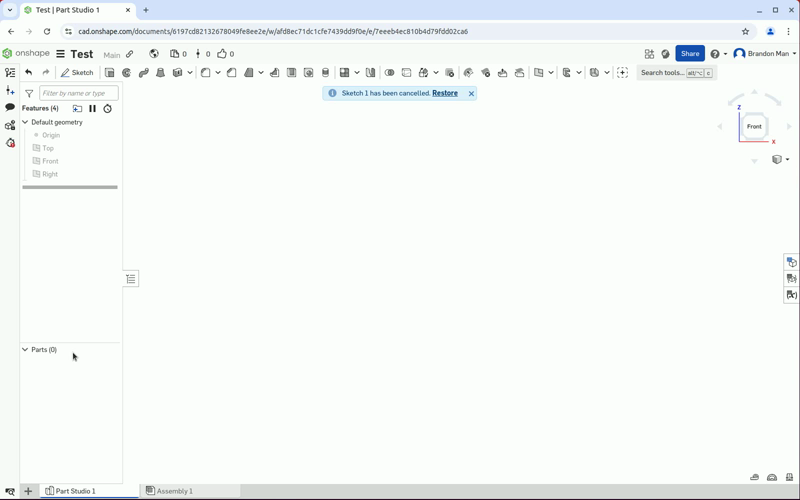
key_up(shift)
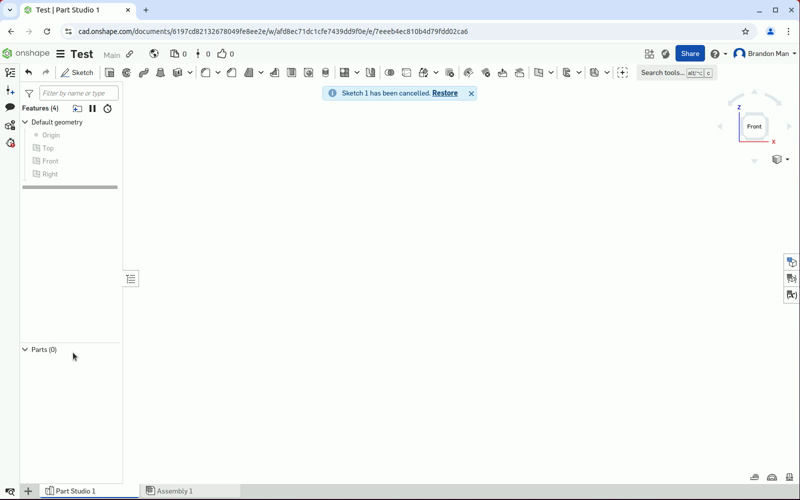
mouse_move(73, 352)
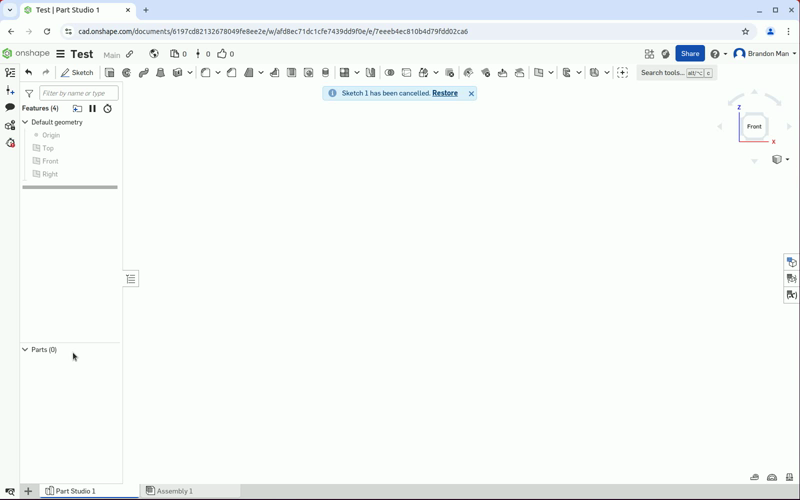
key(shift+y)
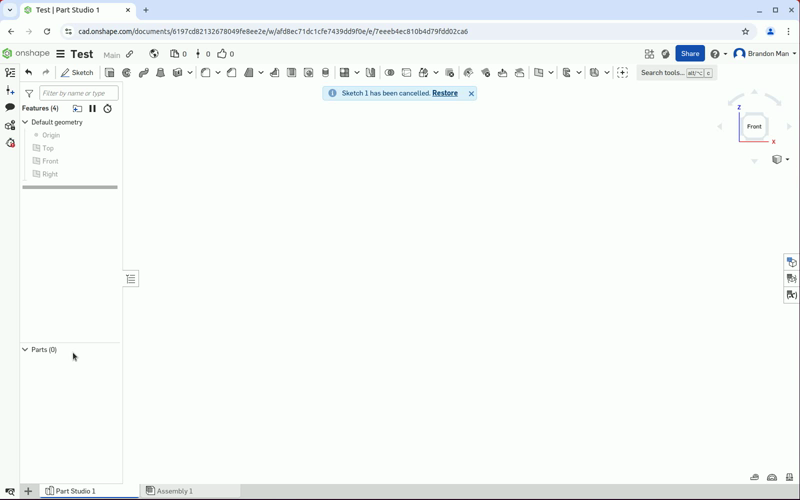
key(shift+s)
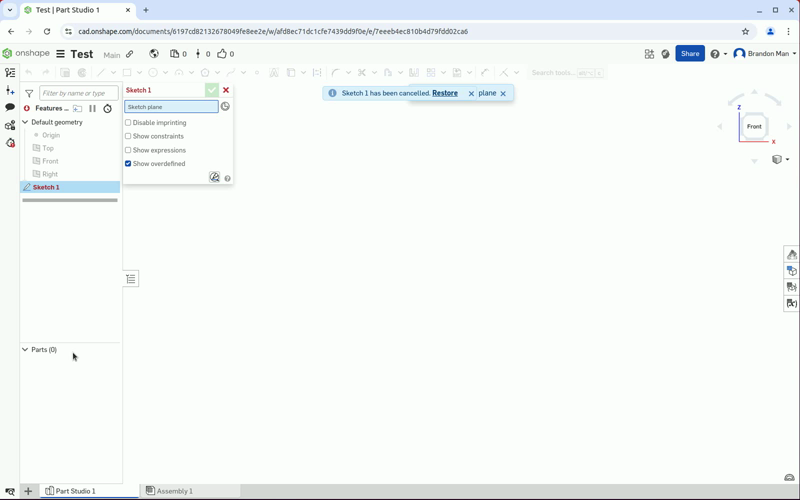
mouse_move(73, 163)
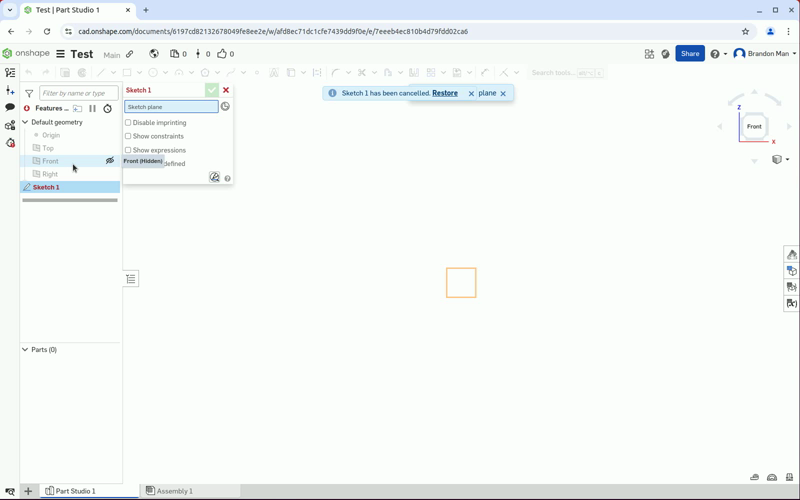
click(73, 163)
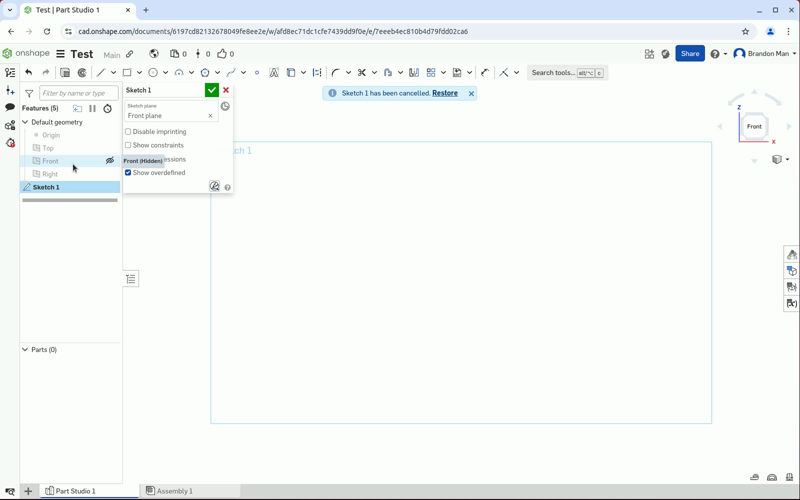
mouse_move(73, 352)
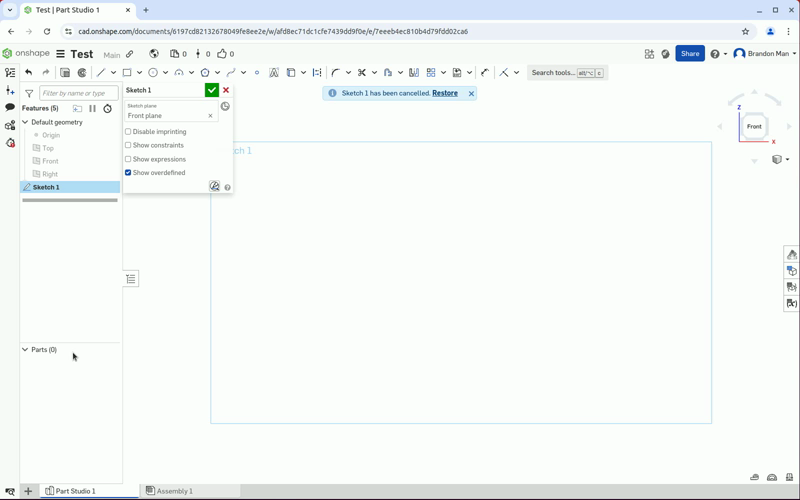
key(y)
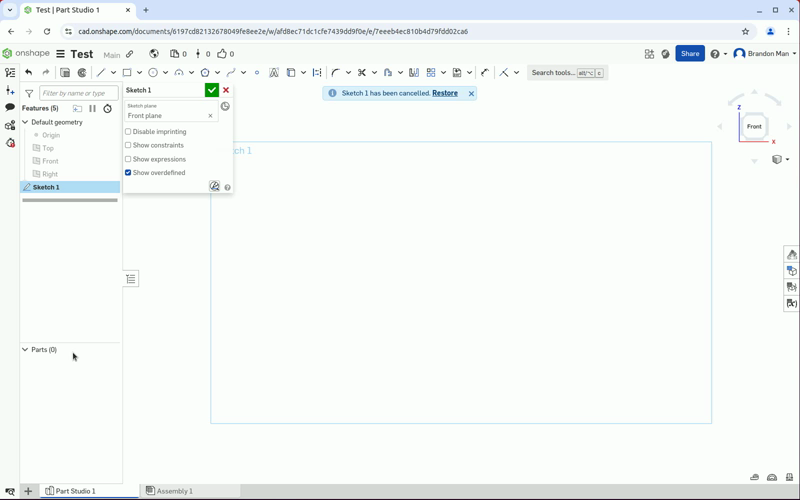
key(l)
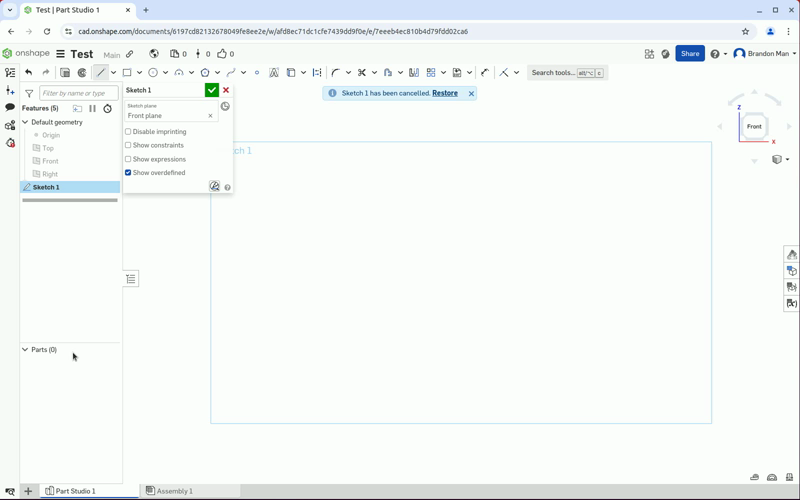
key_down(shift)
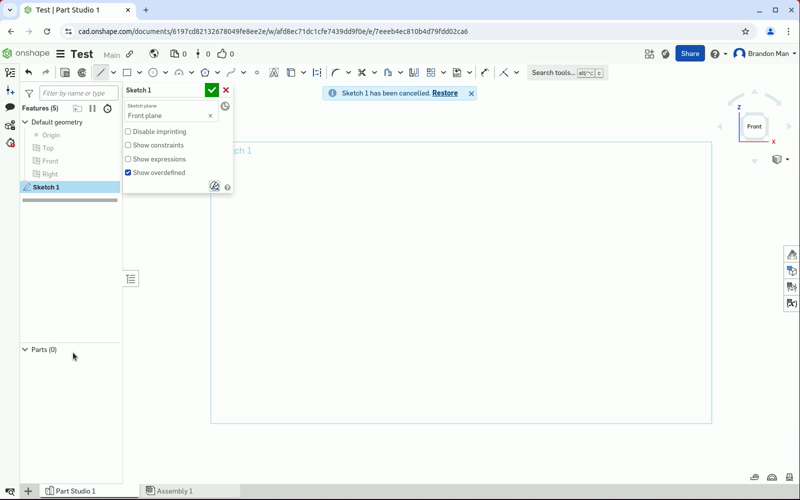
mouse_move(348, 244)
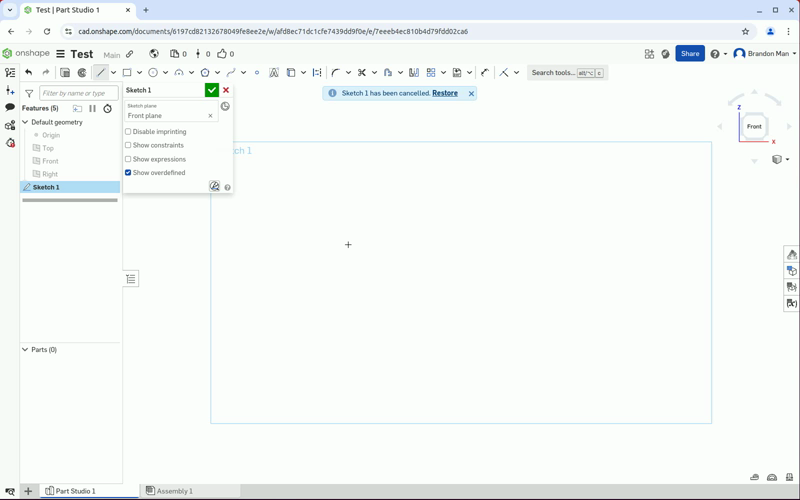
click(348, 244)
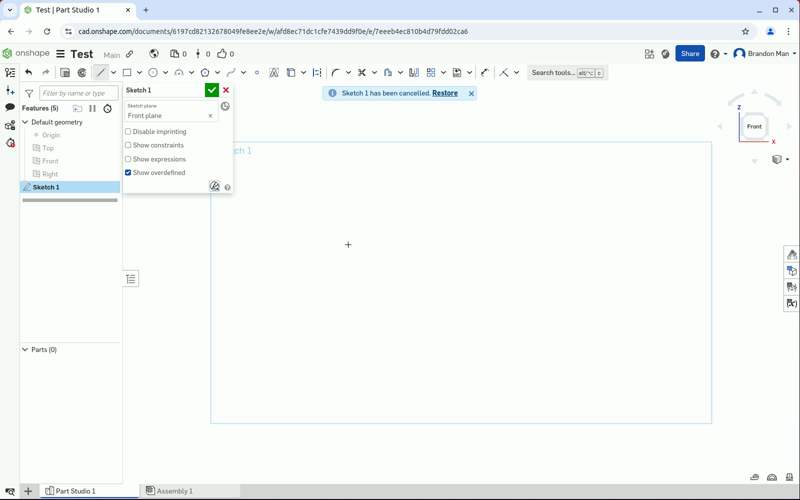
key_up(shift)
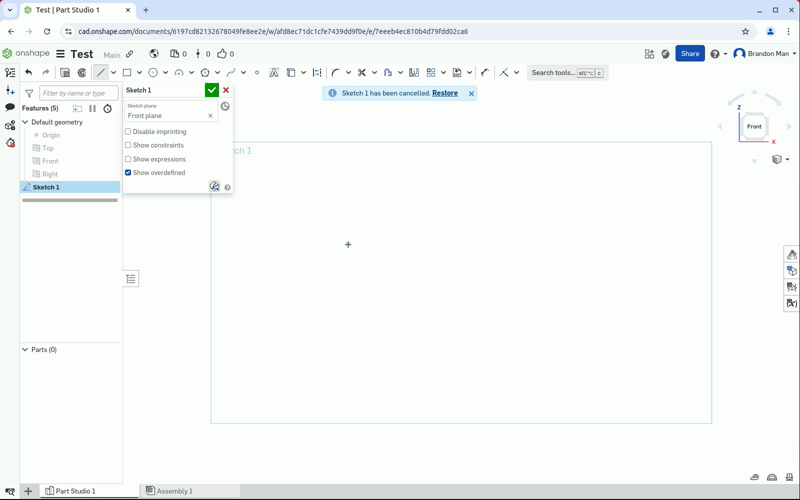
key_down(shift)
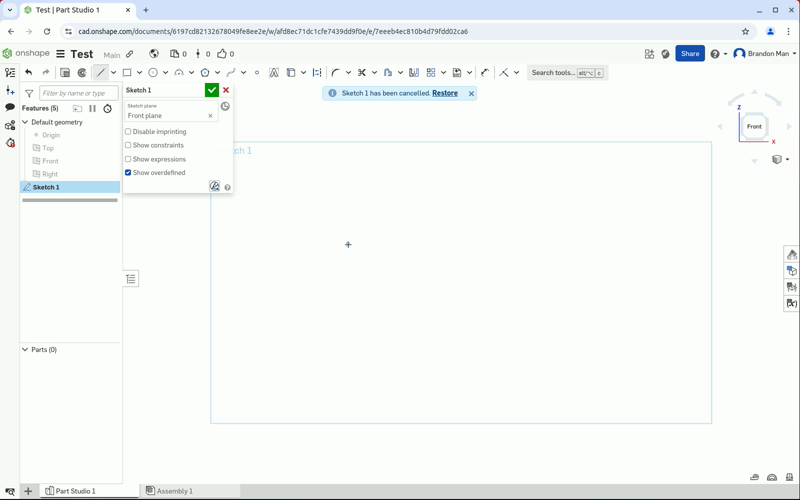
mouse_move(378, 244)
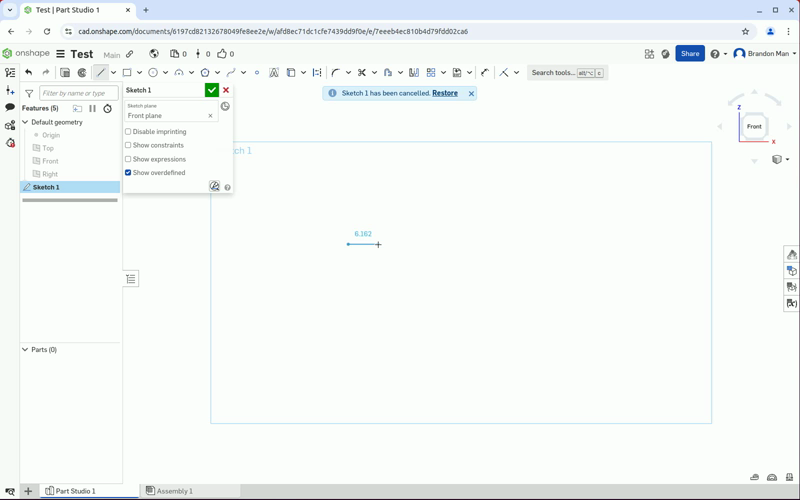
mouse_move(388, 244)
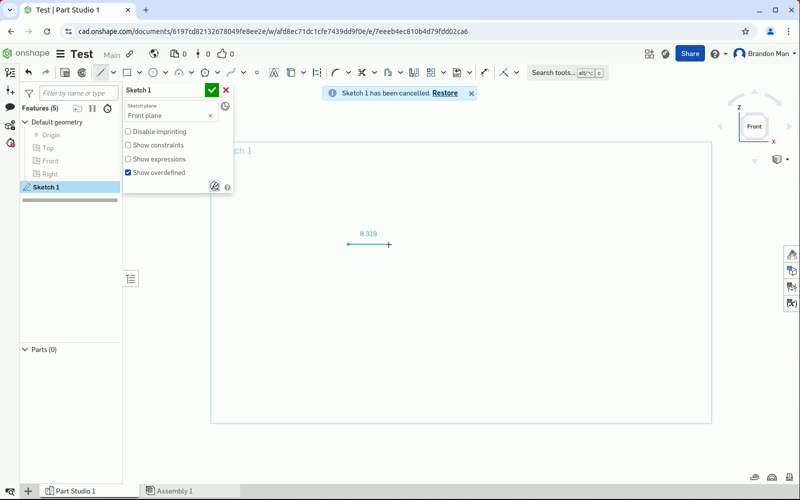
click(388, 244)
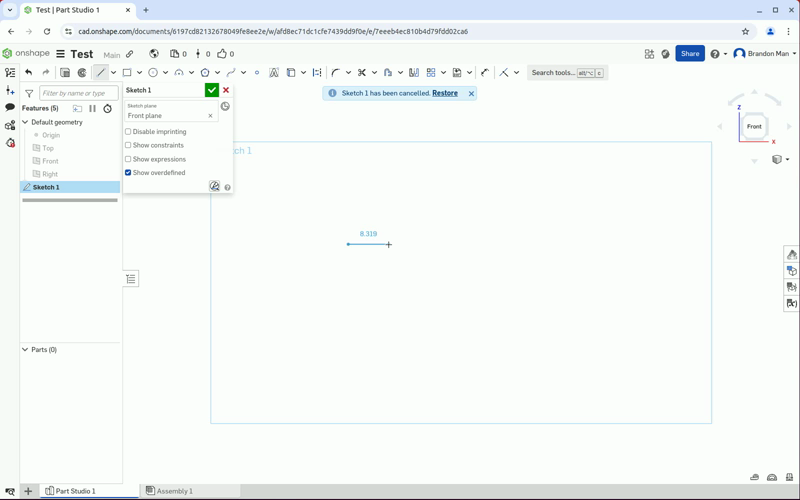
key_up(shift)
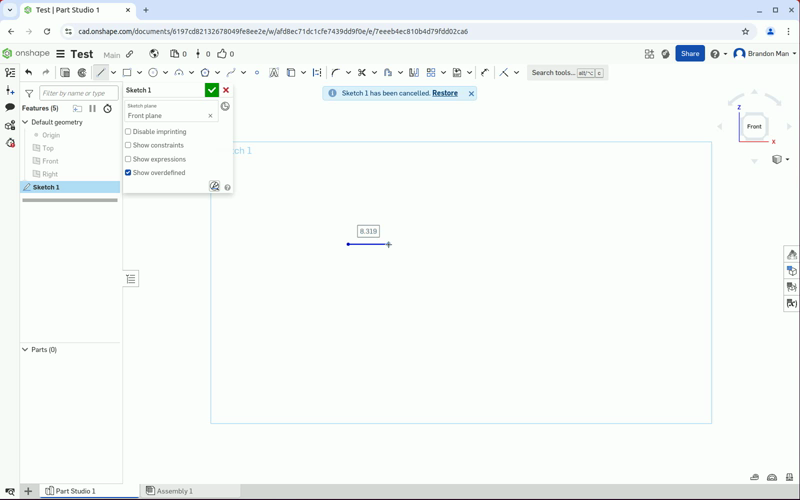
key_down(shift)
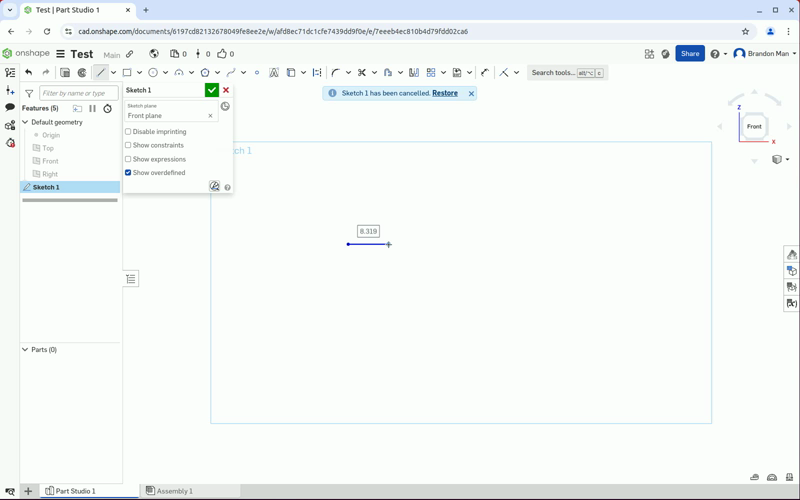
mouse_move(418, 244)
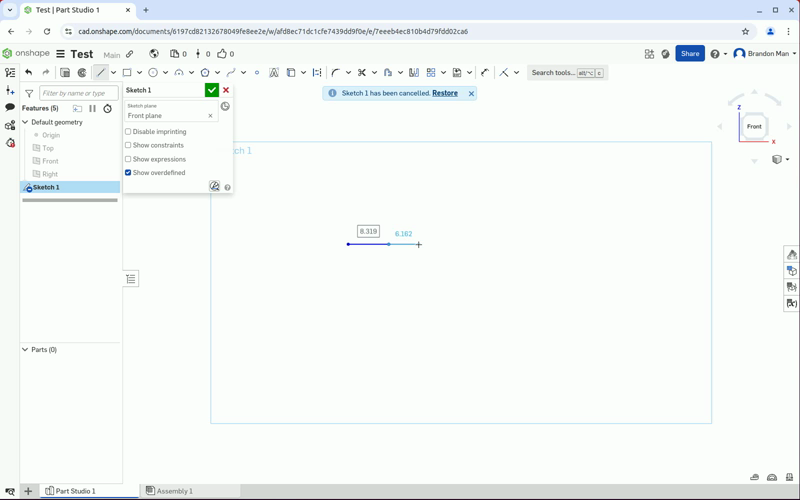
mouse_move(388, 225)
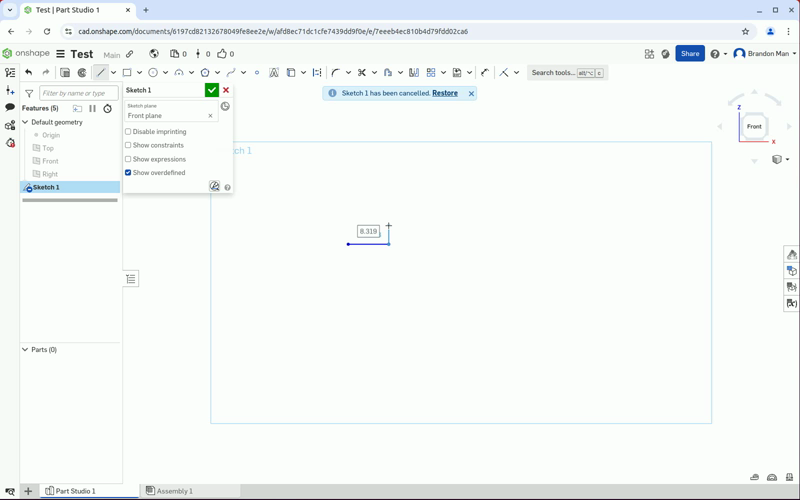
click(388, 225)
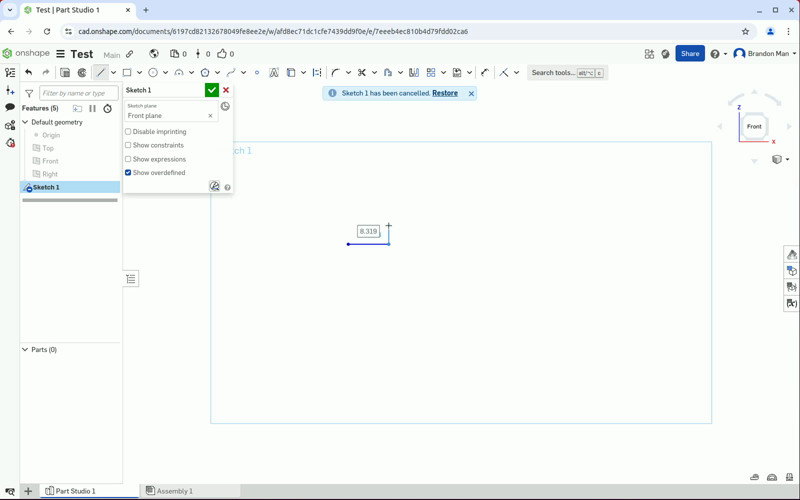
key_up(shift)
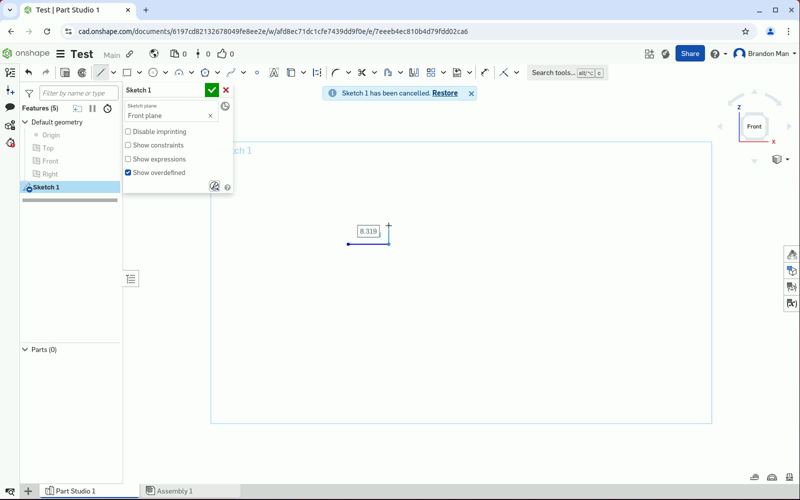
key_down(shift)
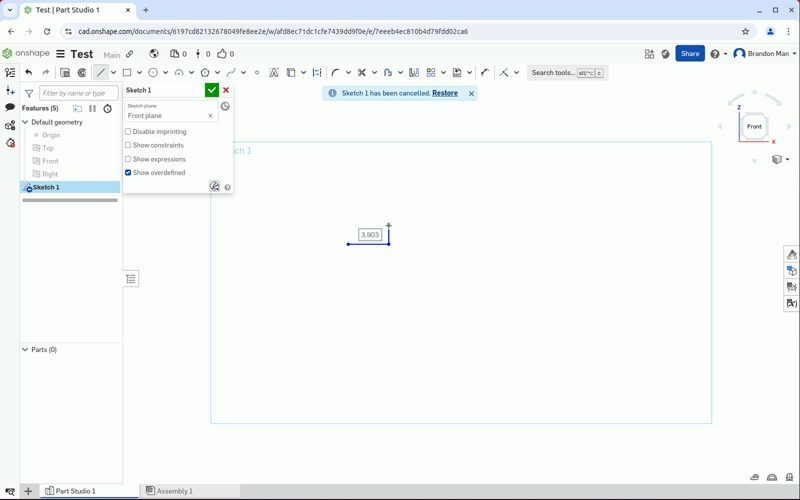
mouse_move(418, 225)
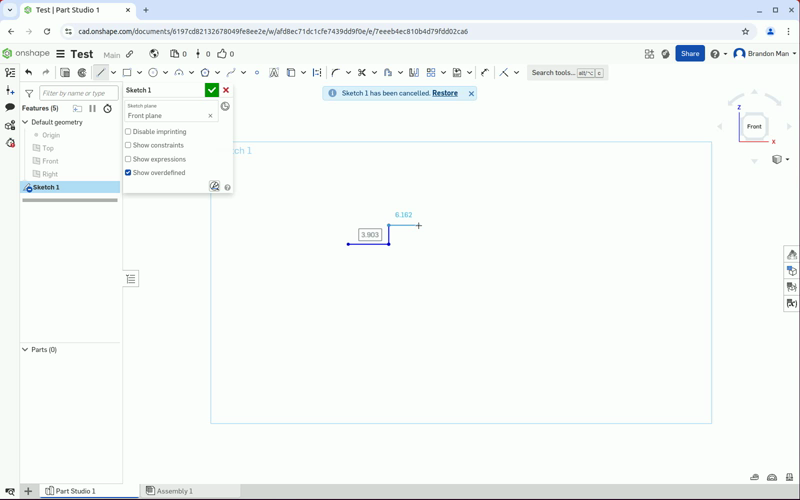
mouse_move(348, 225)
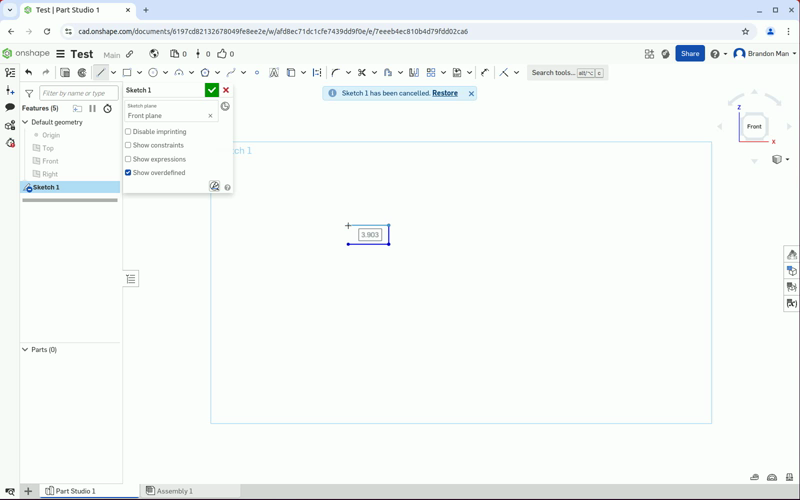
click(348, 225)
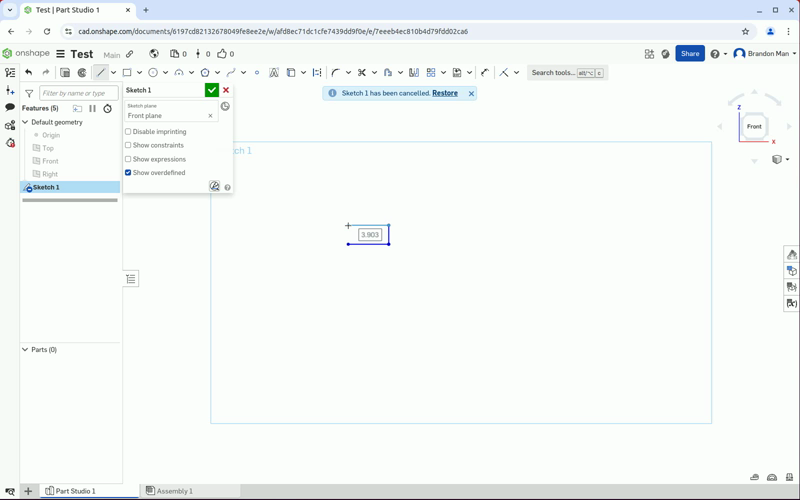
key_up(shift)
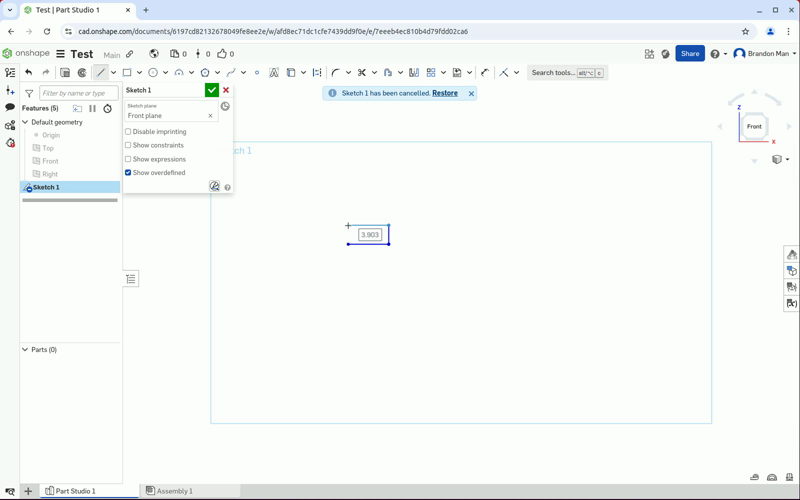
mouse_move(378, 225)
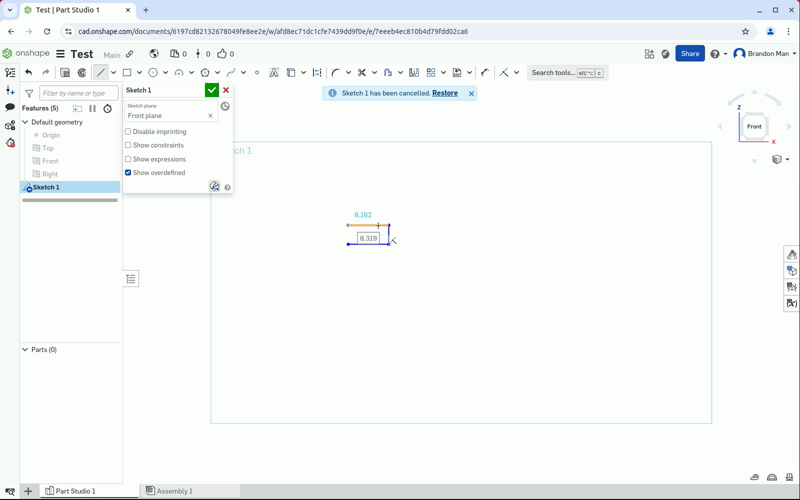
key_down(shift)
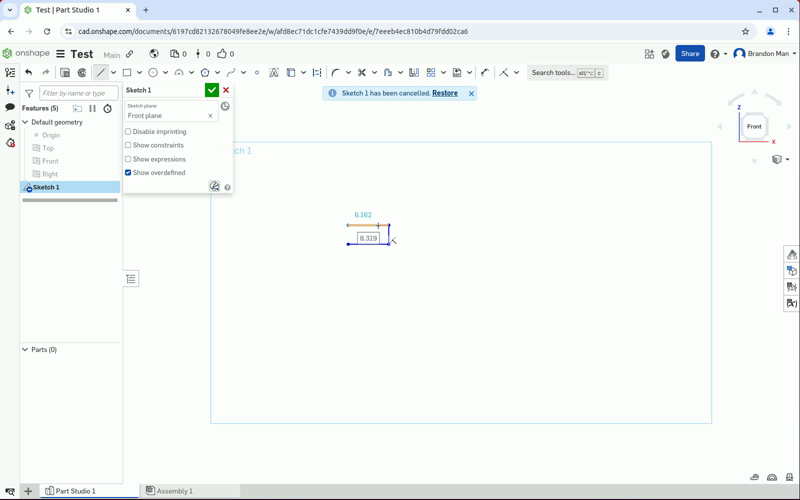
mouse_move(348, 244)
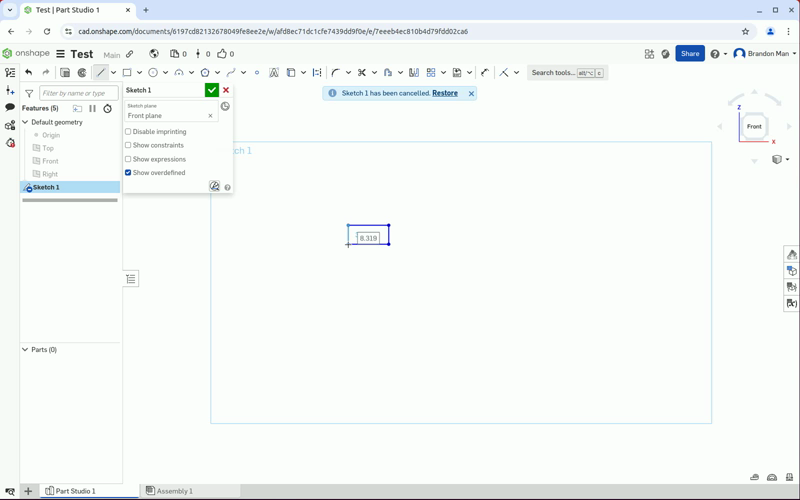
key_up(shift)
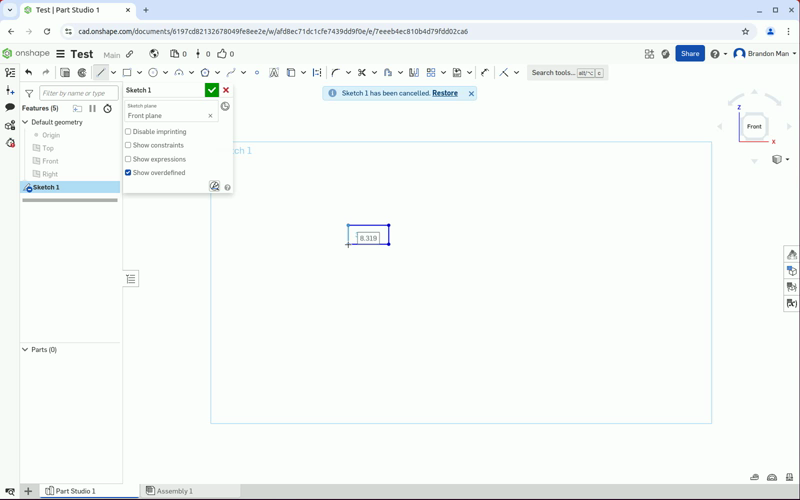
click(348, 244)
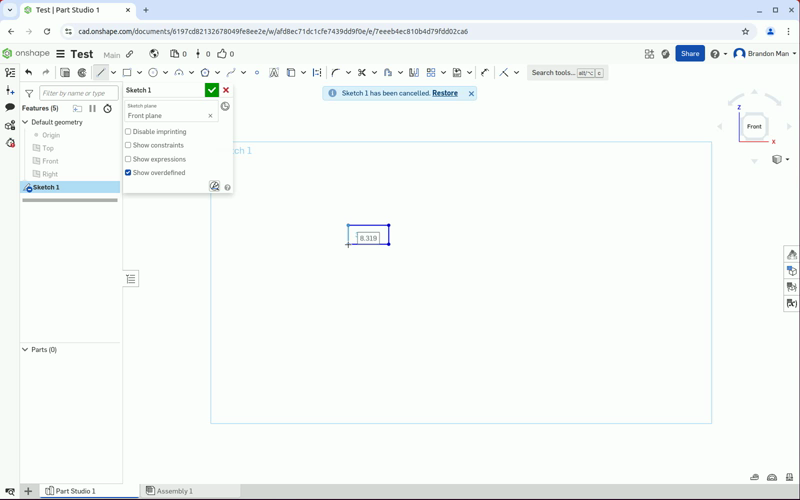
key(esc)
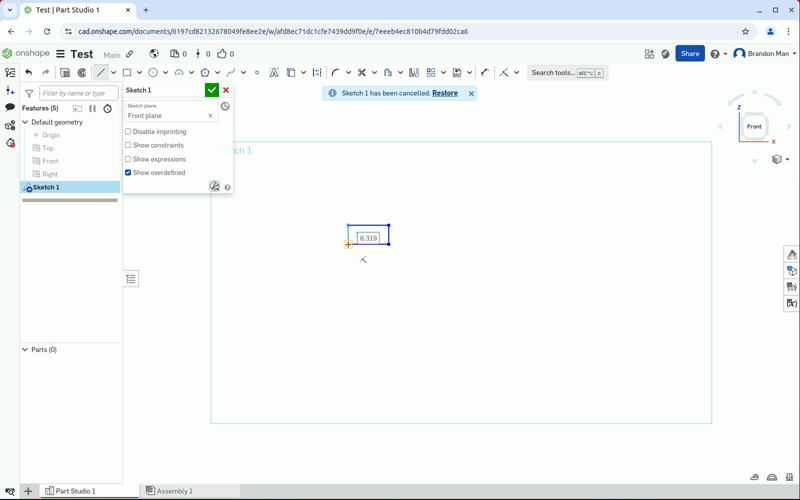
mouse_move(362, 239)
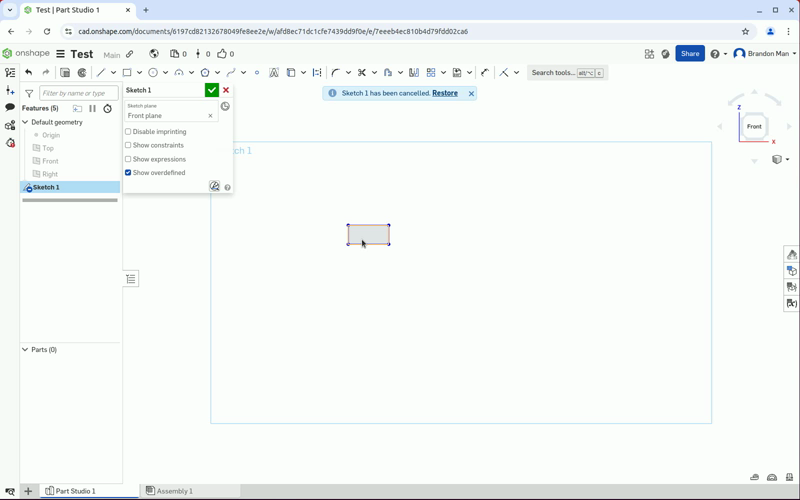
scroll(6)
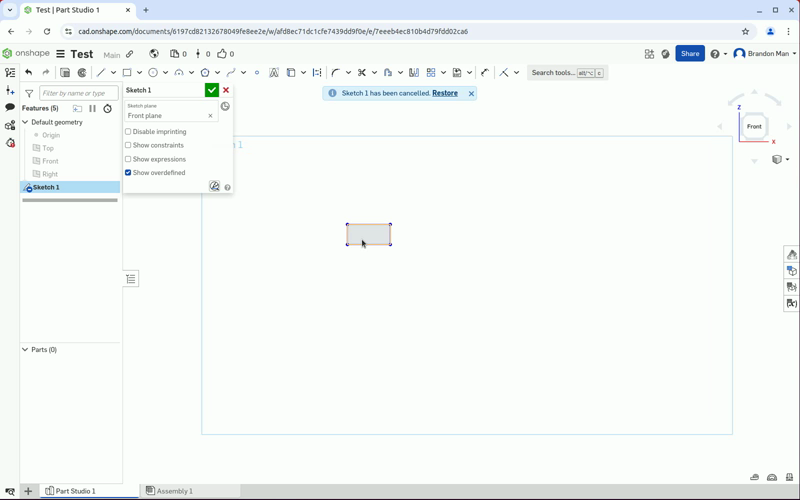
scroll(6)
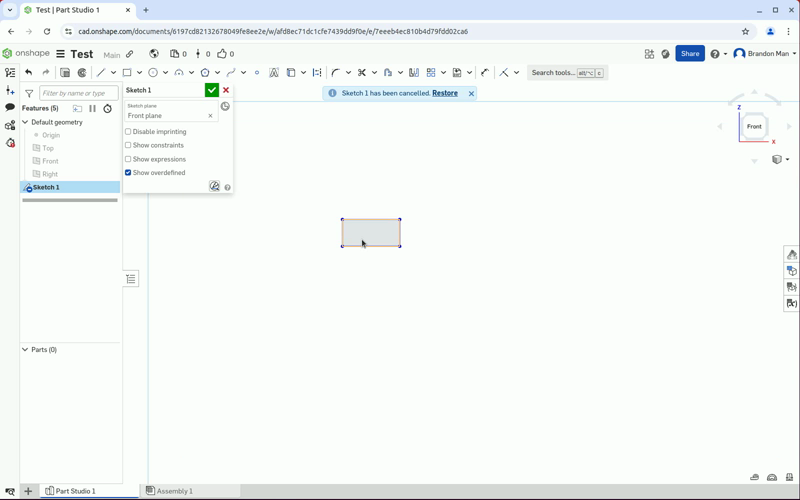
scroll(6)
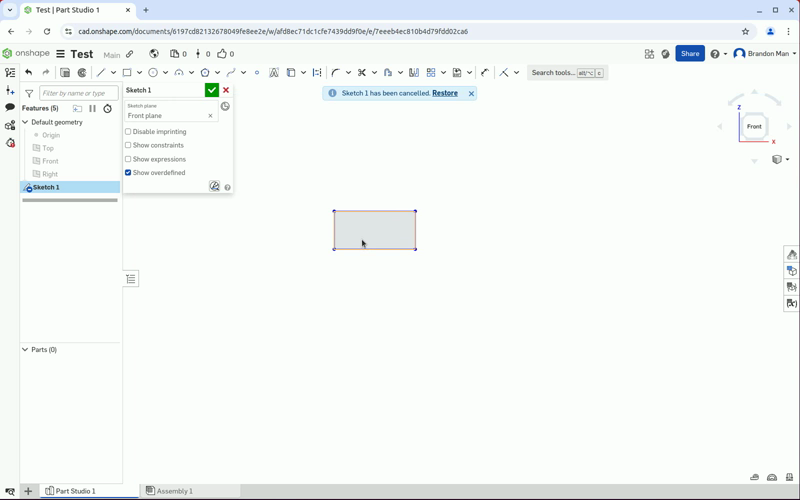
scroll(6)
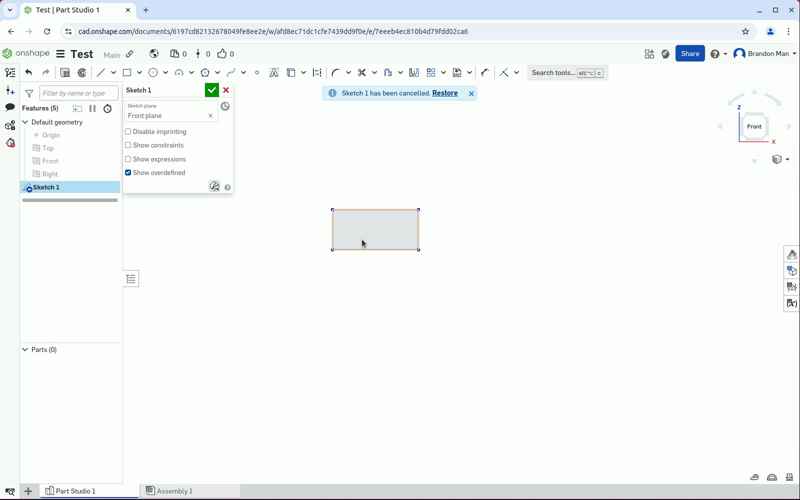
scroll(6)
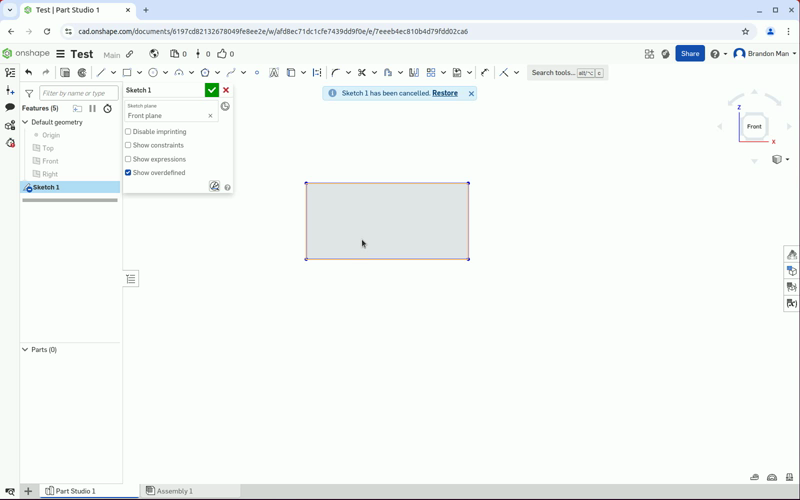
scroll(6)
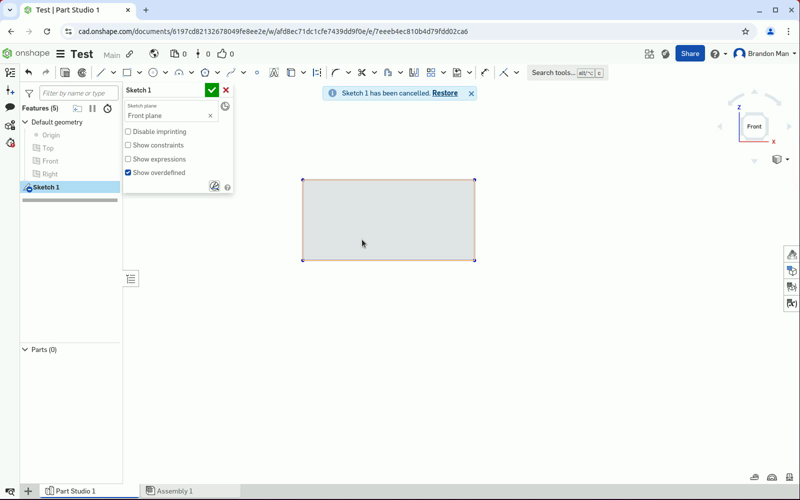
scroll(6)
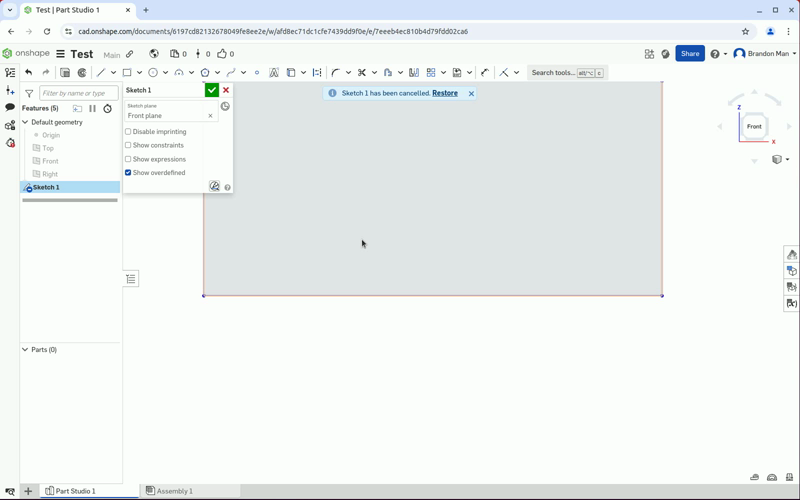
click(362, 239)
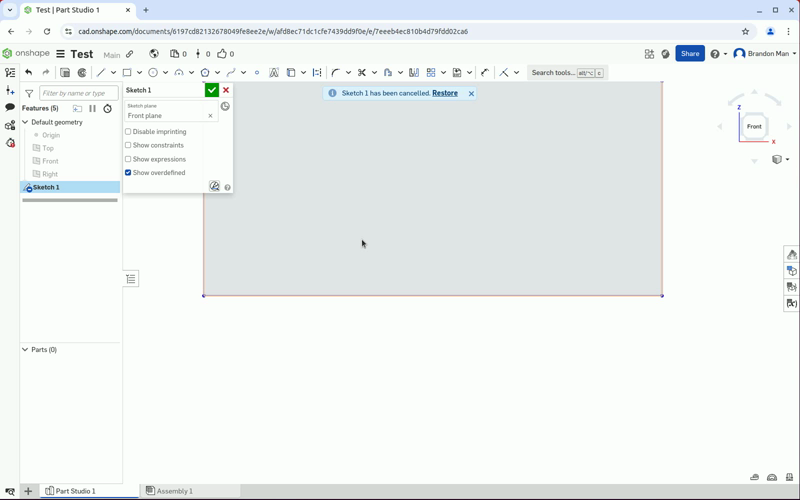
scroll(-6)
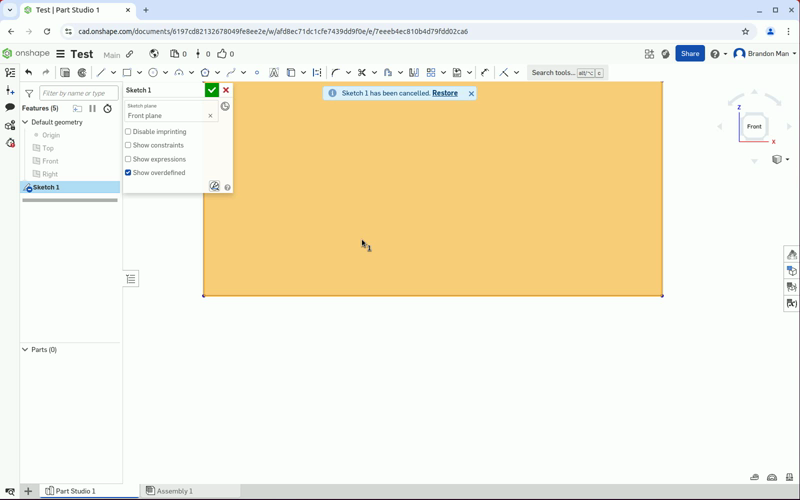
scroll(-6)
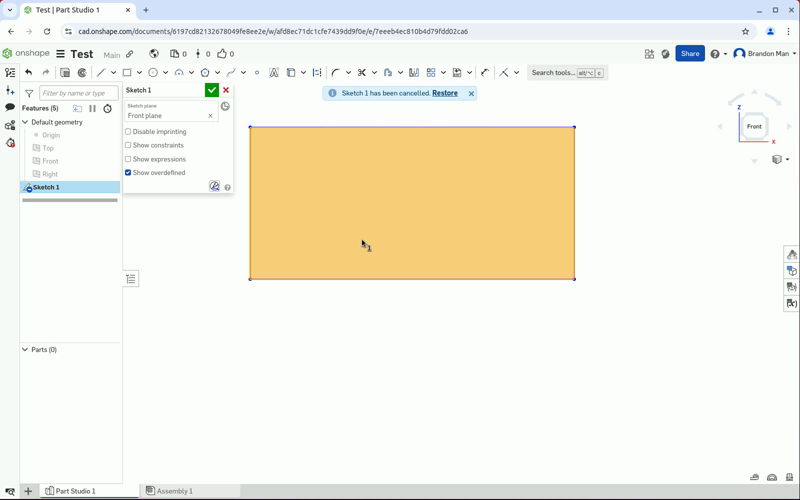
scroll(-6)
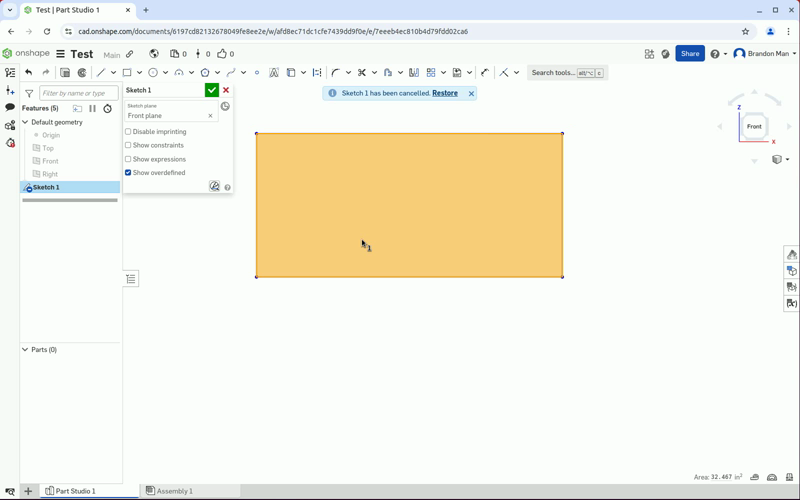
scroll(-6)
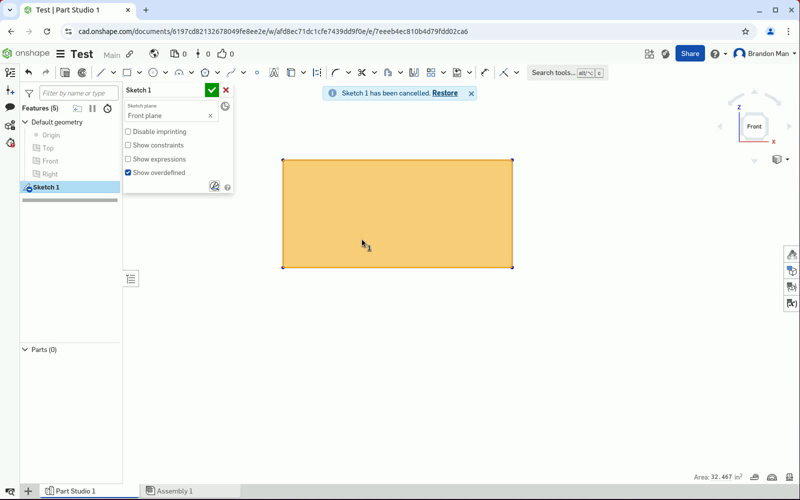
scroll(-6)
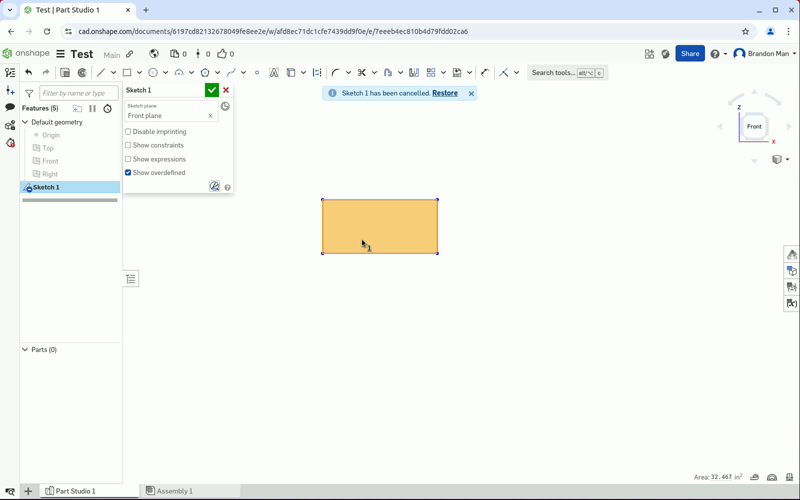
scroll(-6)
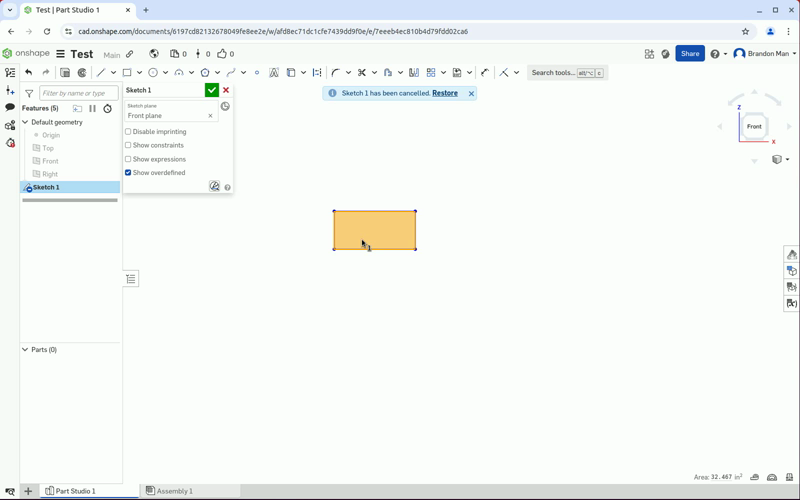
scroll(-6)
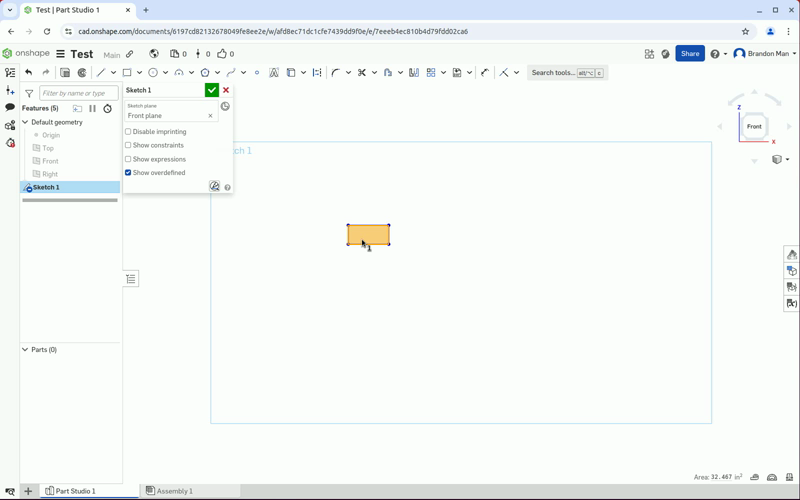
mouse_move(73, 352)
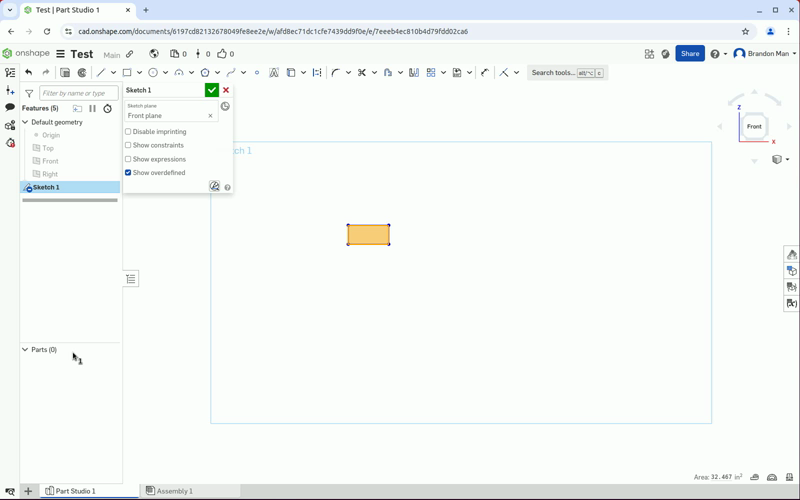
key(shift+y)
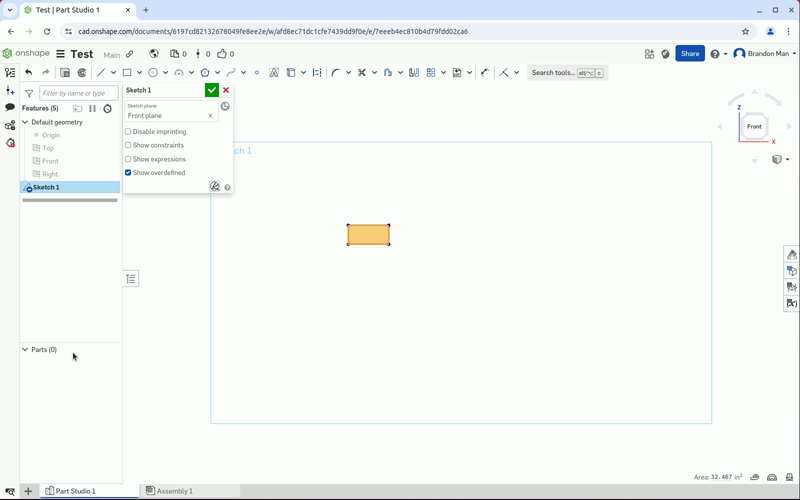
key(shift+e)
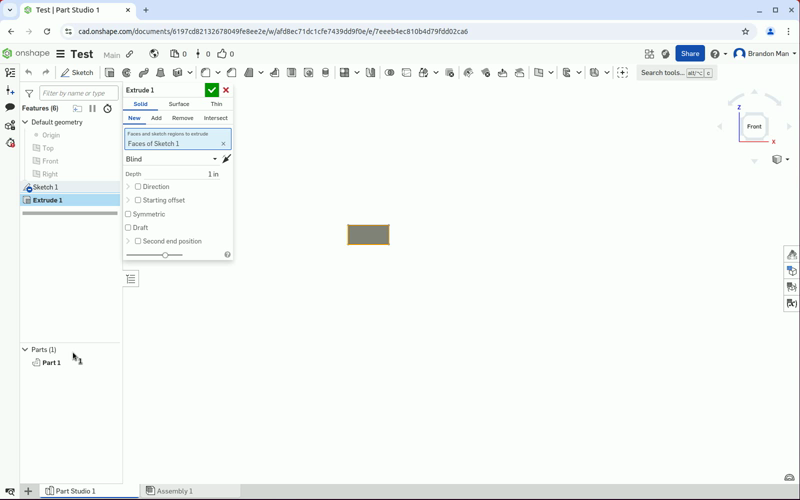
mouse_move(143, 106)
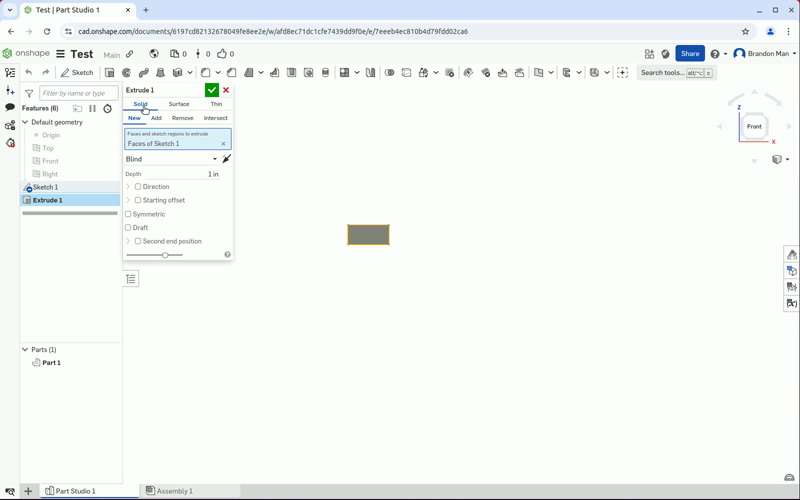
click(143, 106)
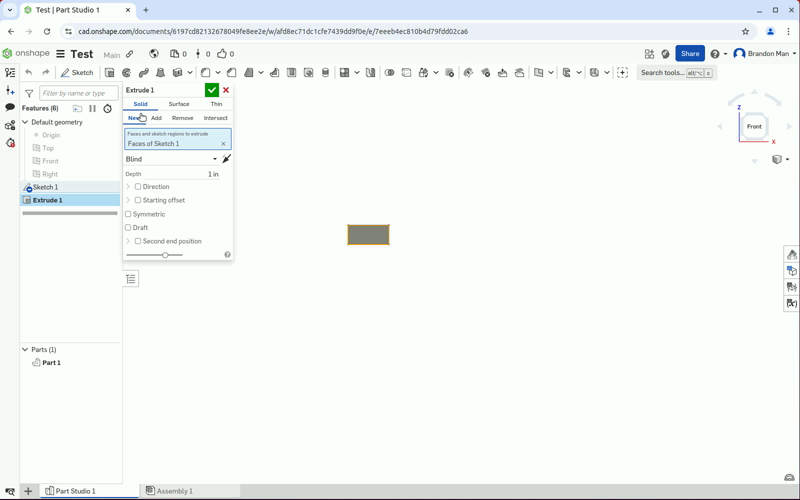
mouse_move(137, 120)
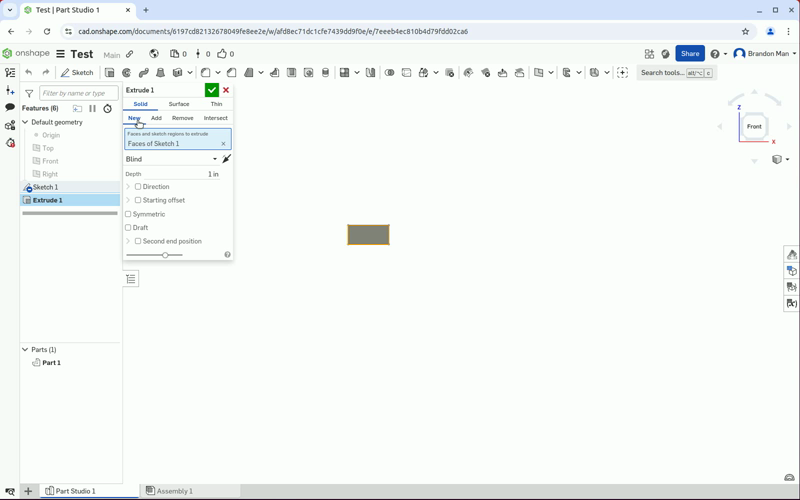
click(137, 120)
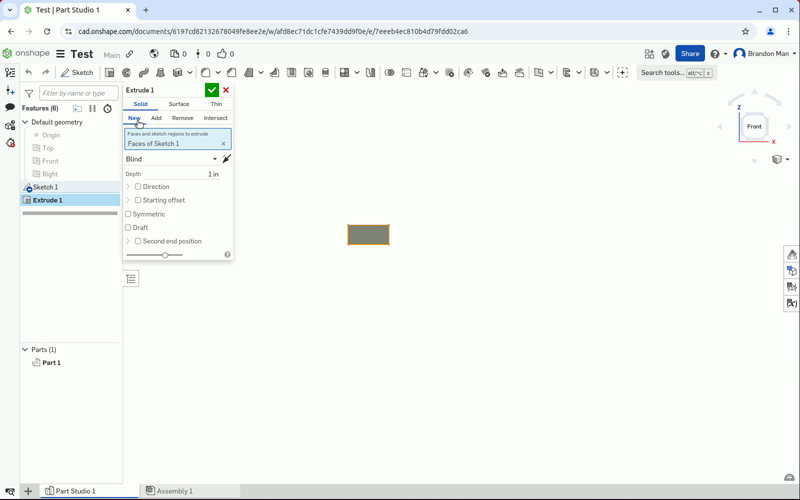
key(tab, 4)
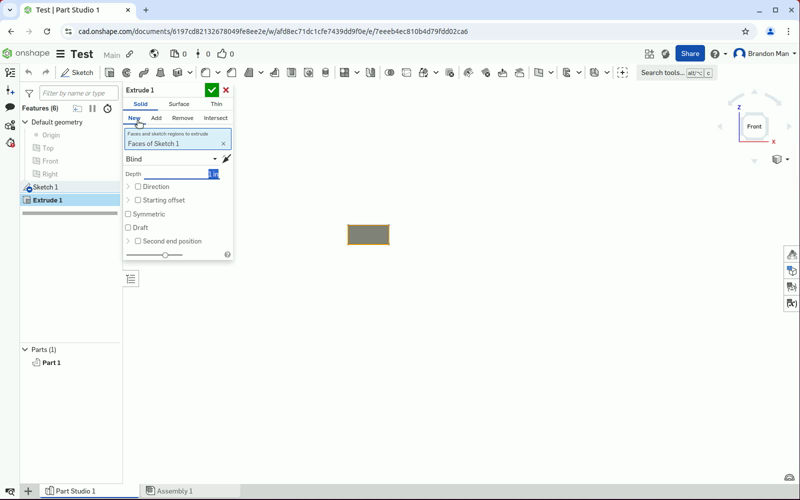
text(8.425)
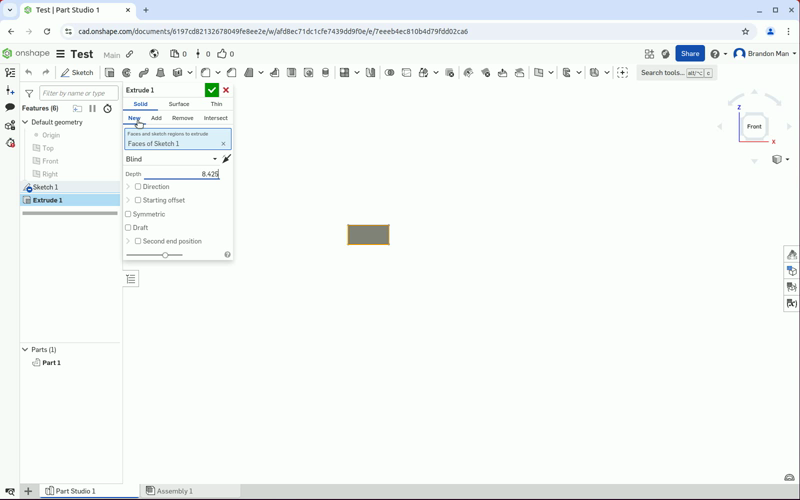
key(enter)
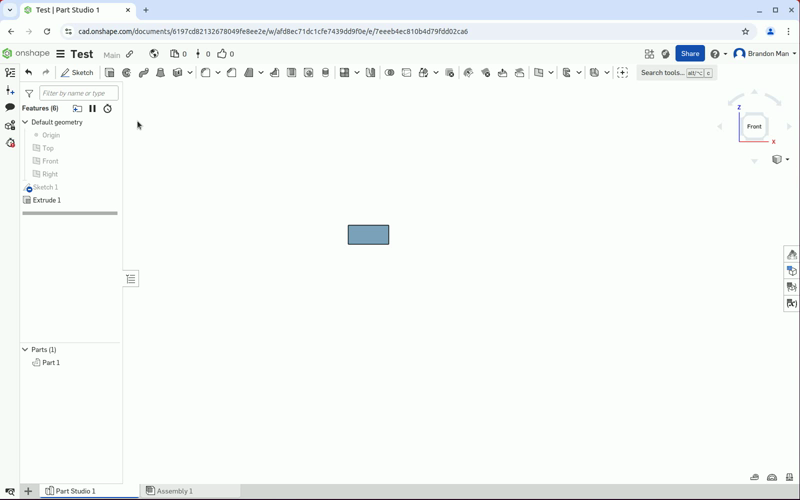
key(shift+h)
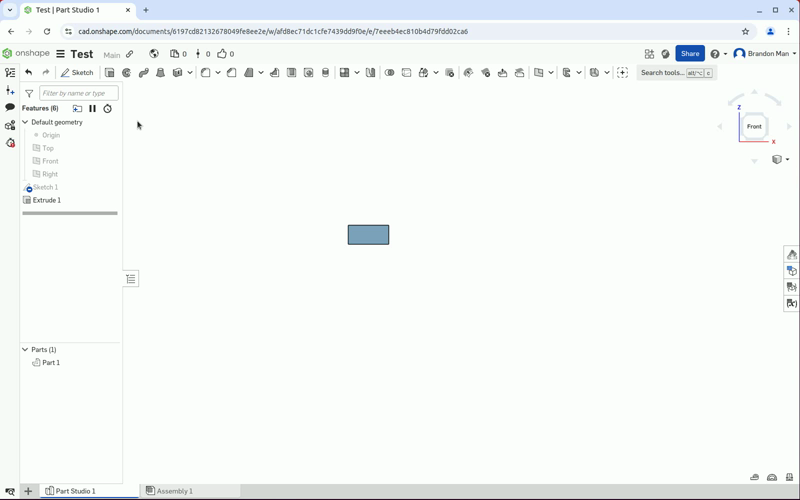
key(shift+h)
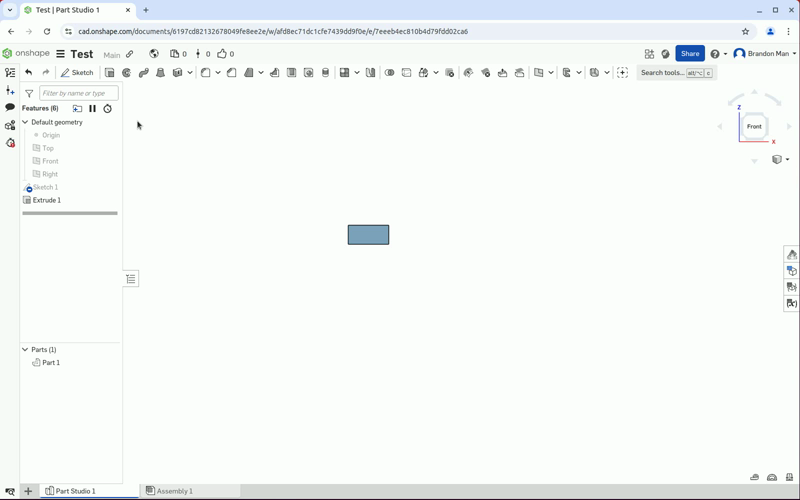
mouse_move(73, 189)
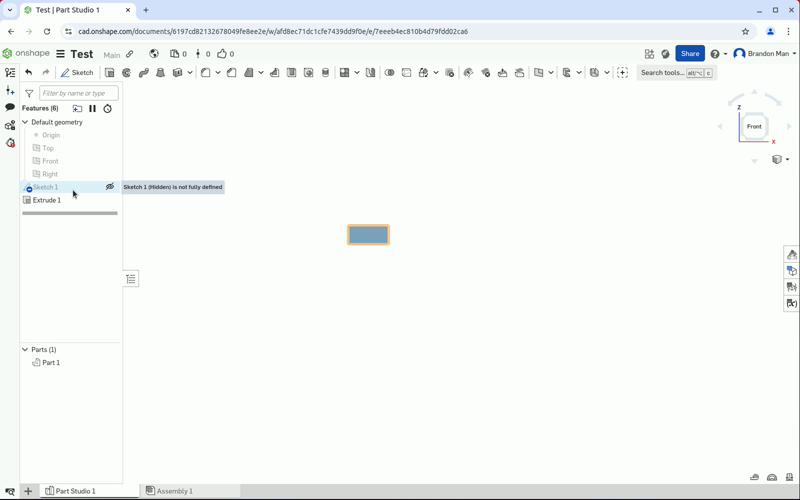
click(73, 189)
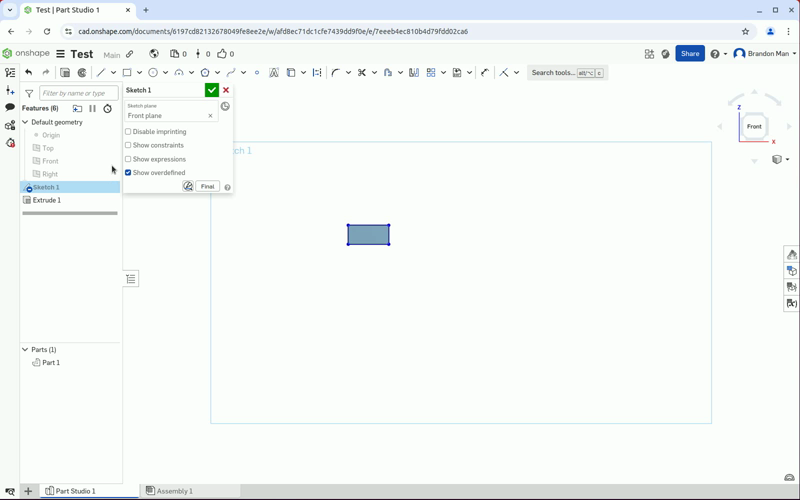
mouse_move(229, 92)
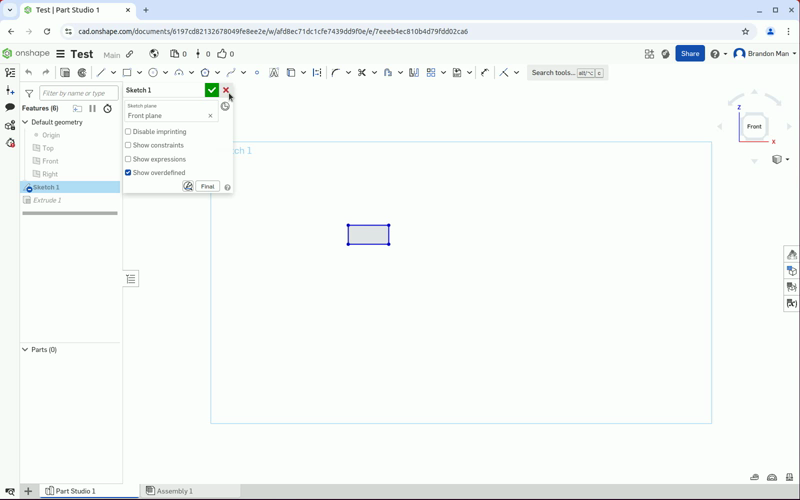
click(229, 92)
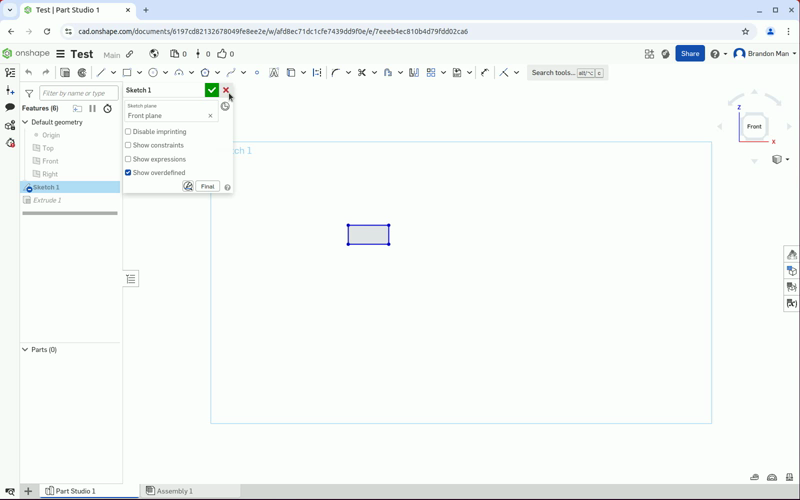
key(shift+s)
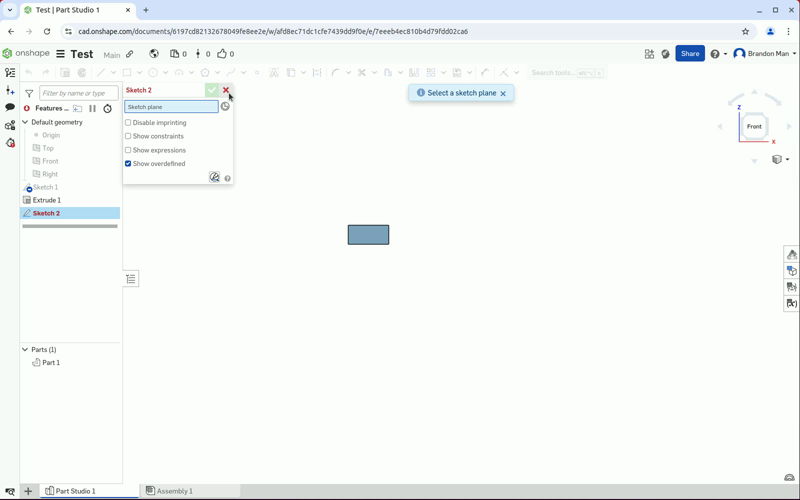
mouse_move(73, 163)
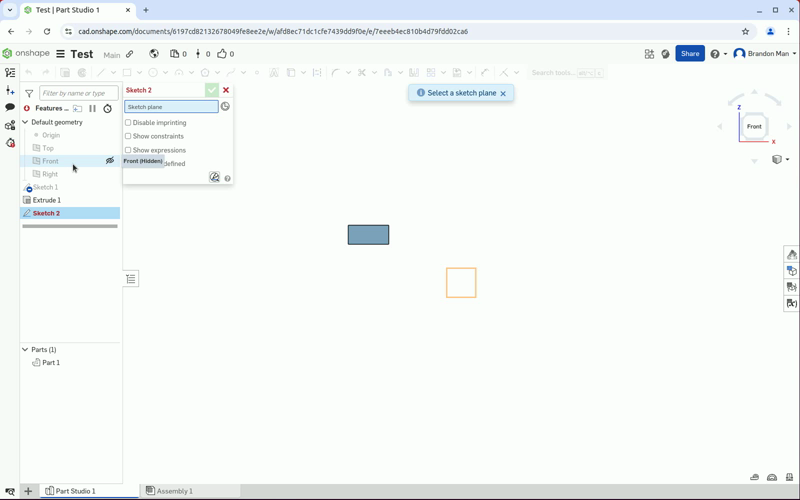
click(73, 163)
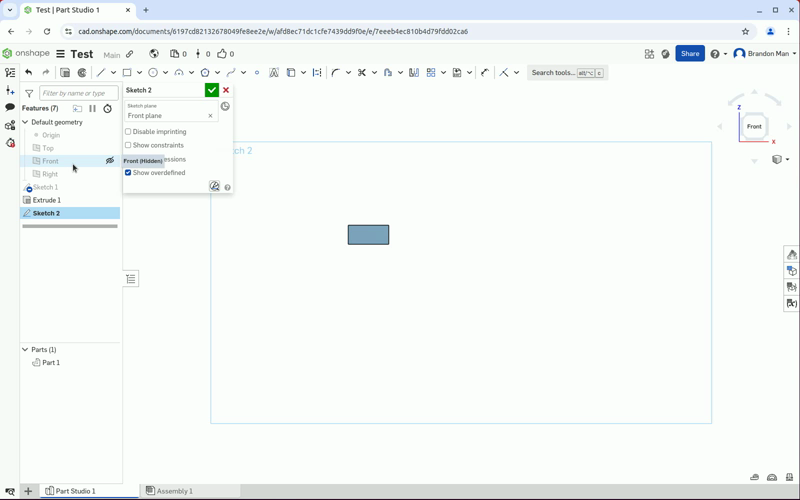
mouse_move(73, 352)
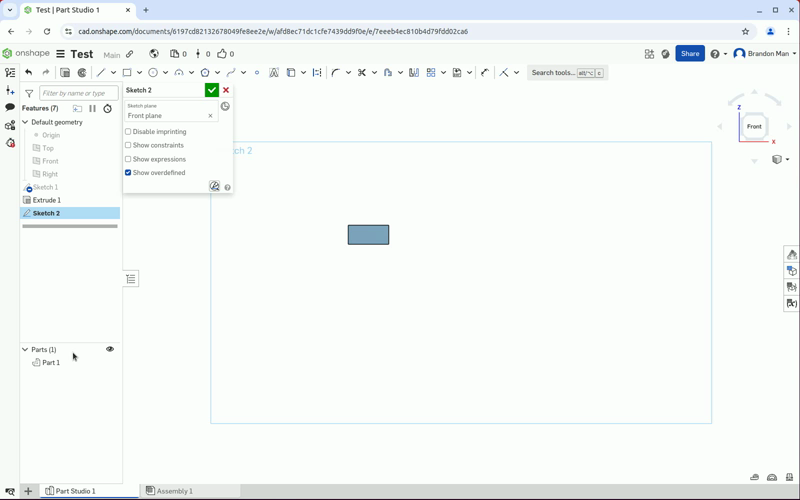
key(y)
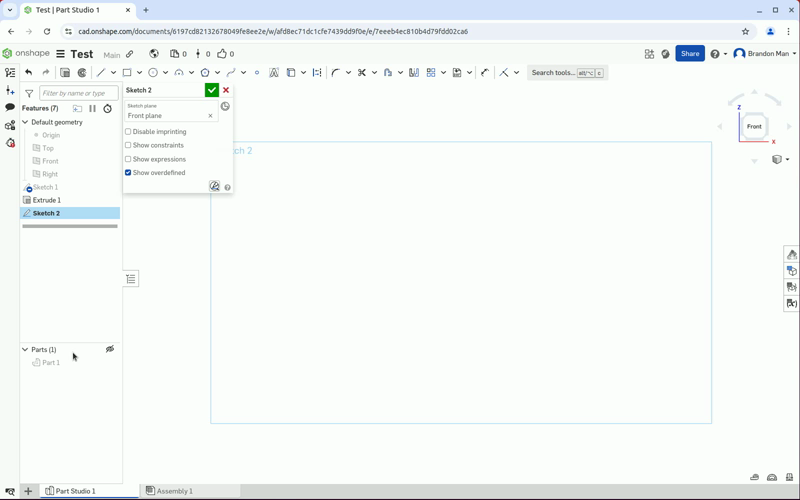
key(c)
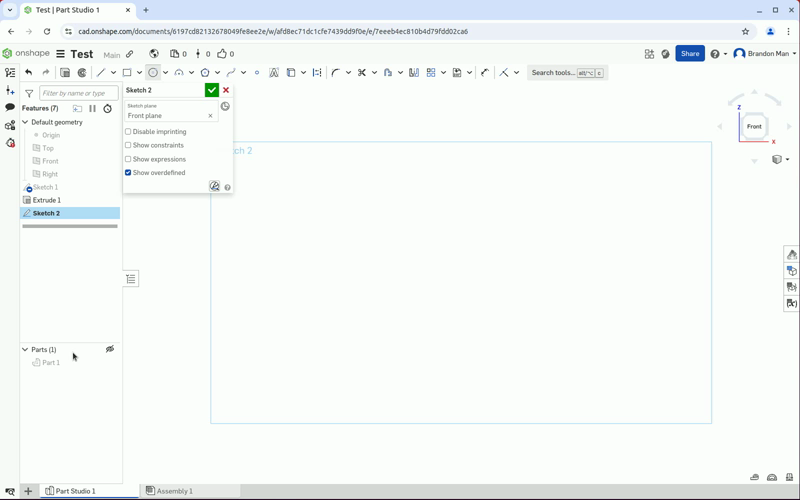
key_down(shift)
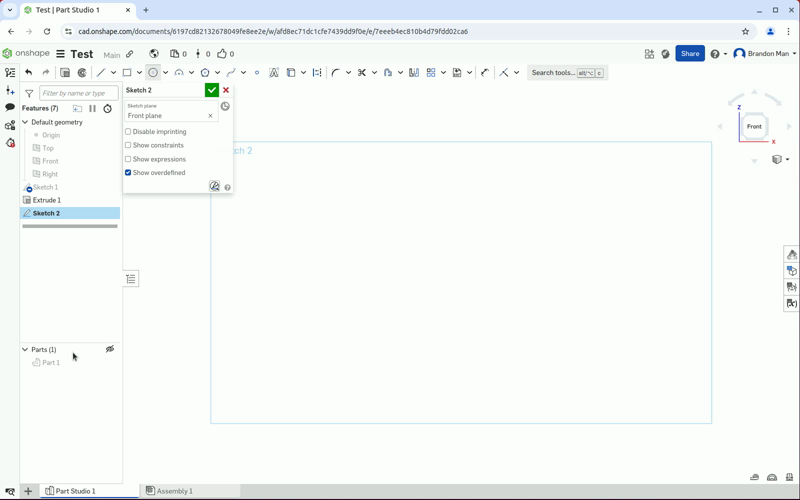
mouse_move(497, 238)
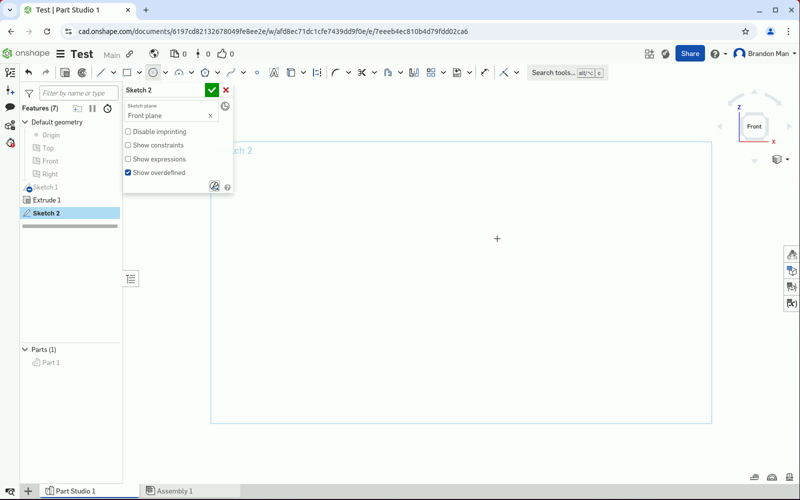
click(497, 238)
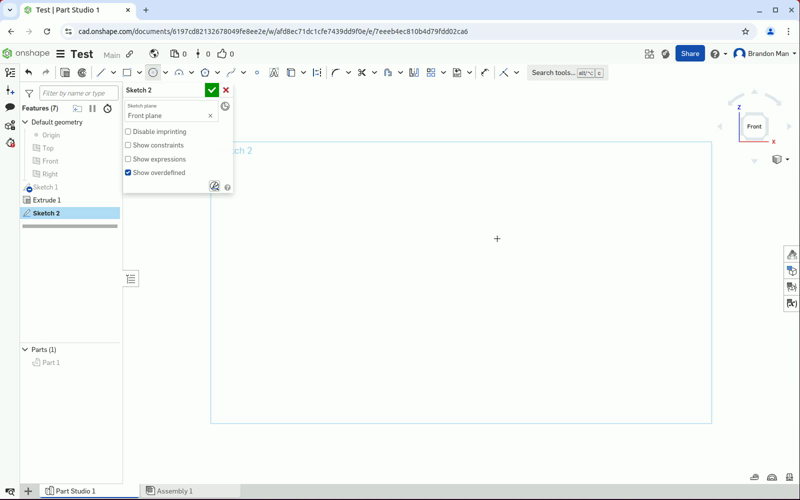
key_up(shift)
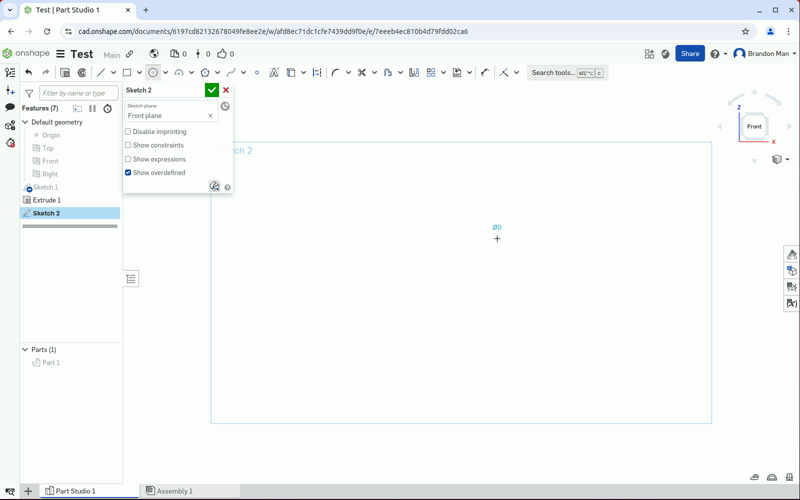
mouse_move(531, 238)
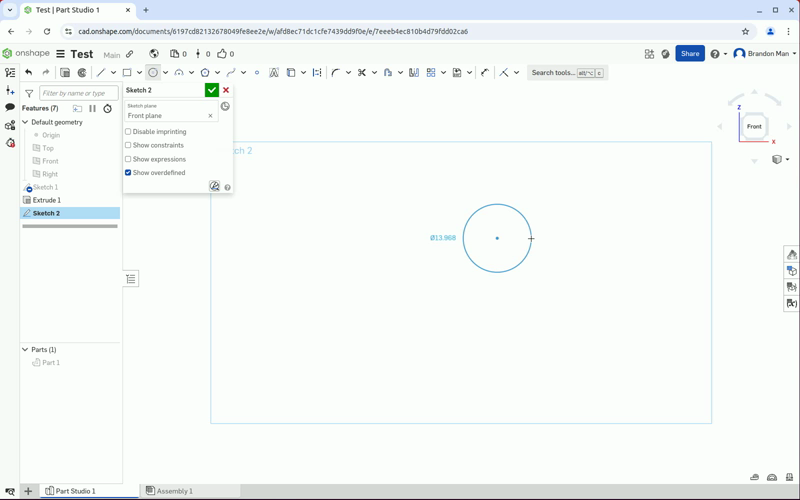
click(531, 238)
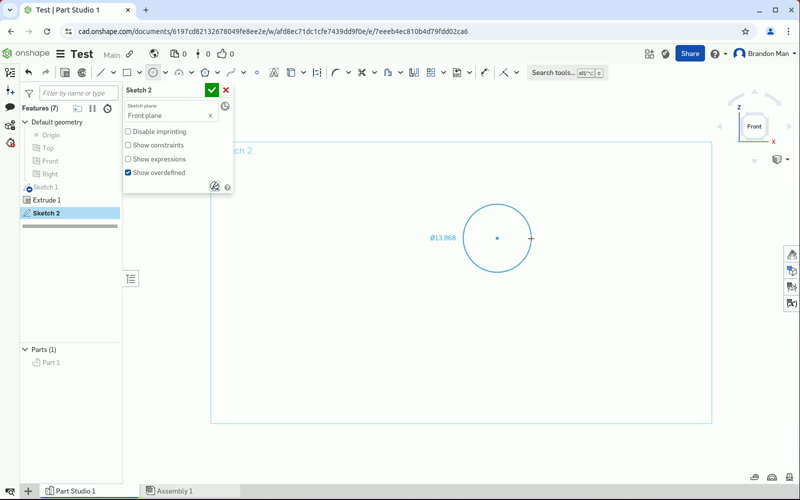
key(esc)
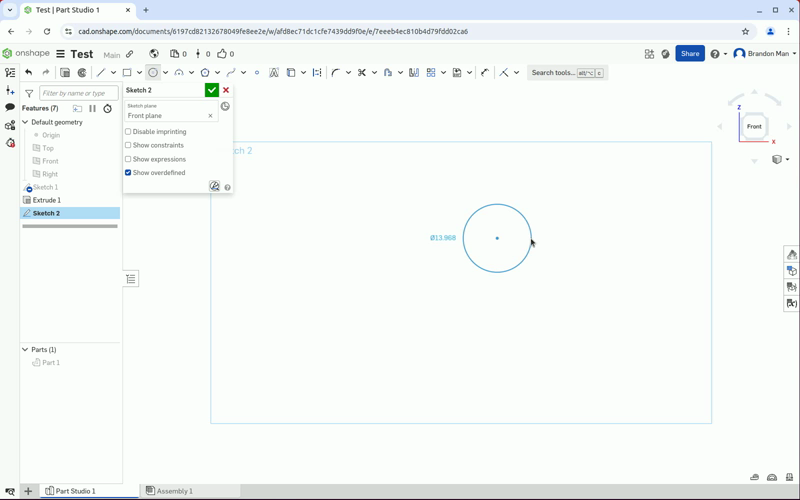
mouse_move(488, 261)
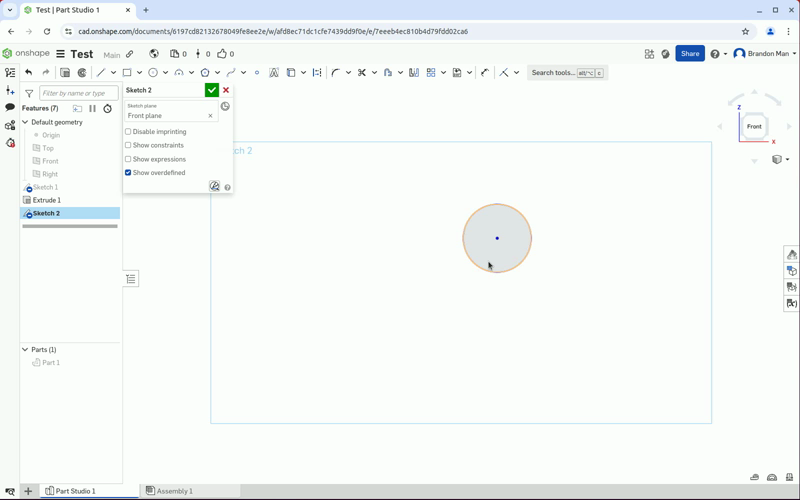
click(488, 261)
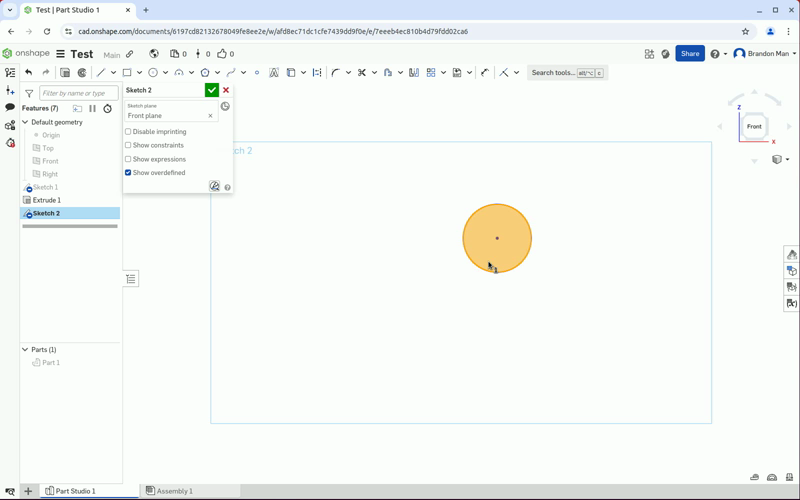
mouse_move(73, 352)
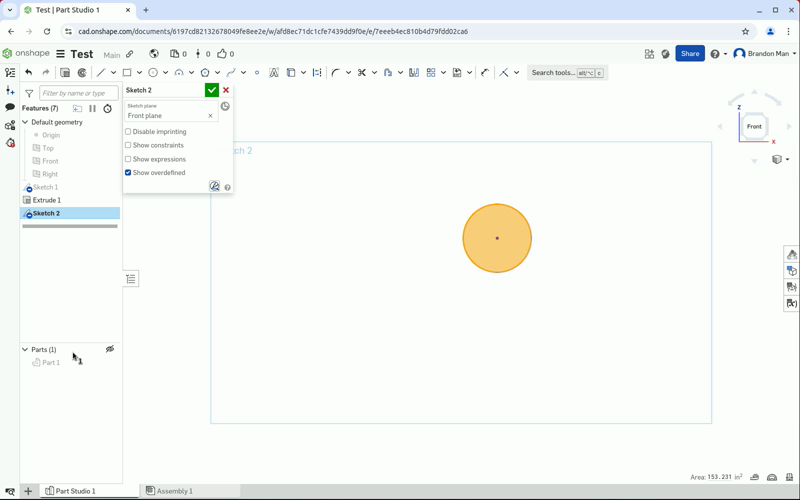
key(shift+y)
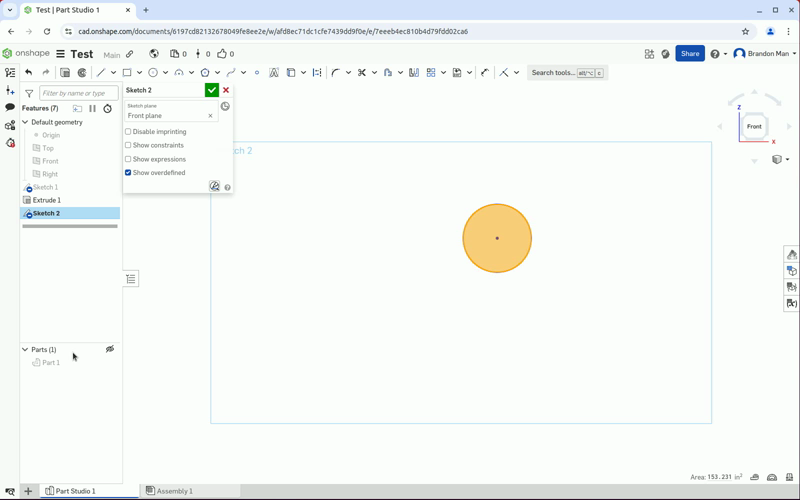
key(shift+e)
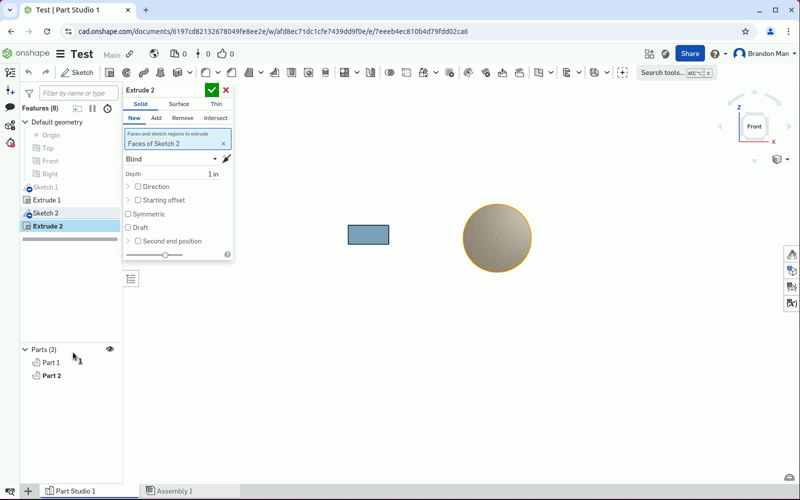
mouse_move(143, 106)
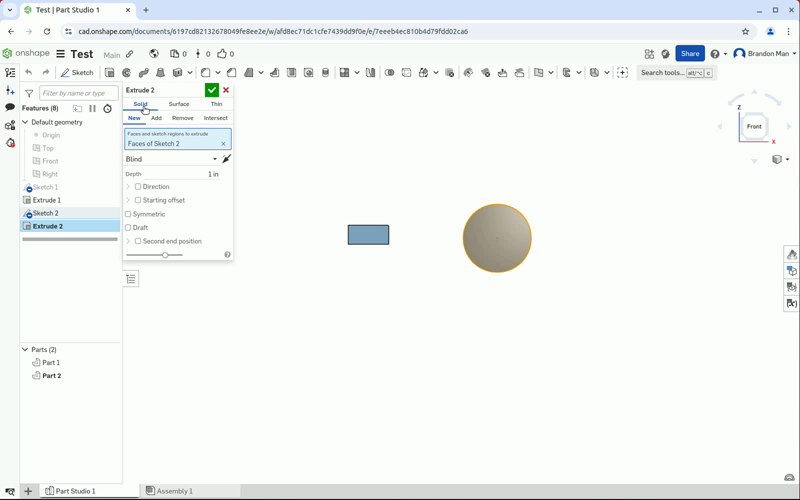
click(143, 106)
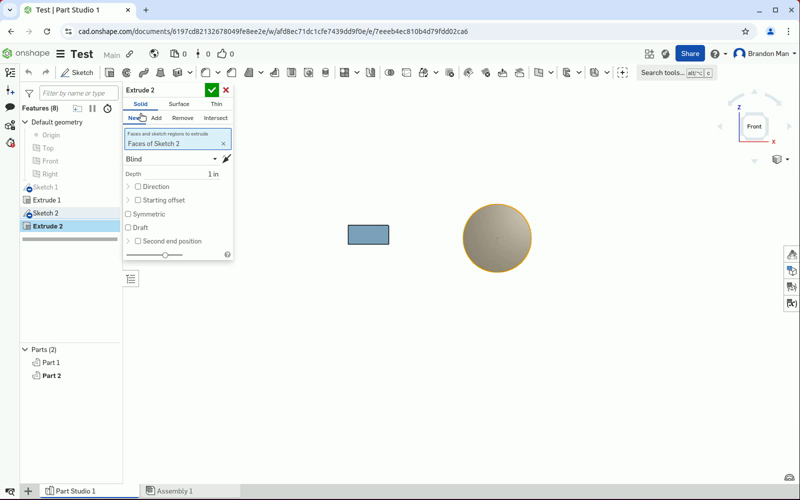
mouse_move(137, 120)
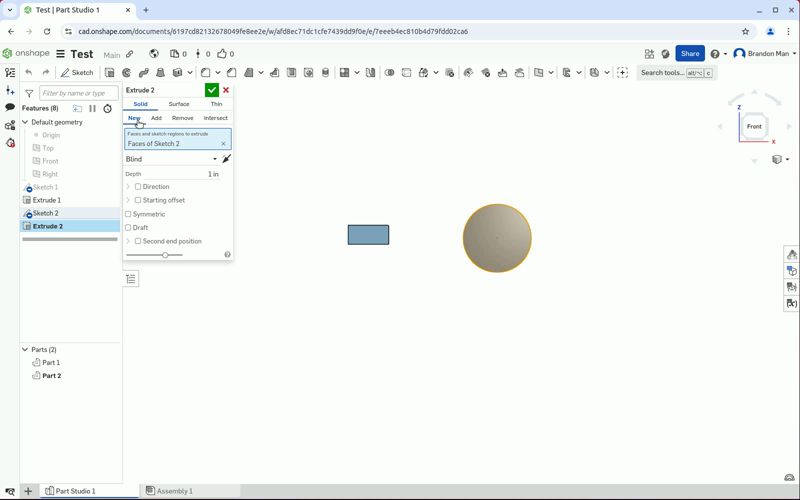
click(137, 120)
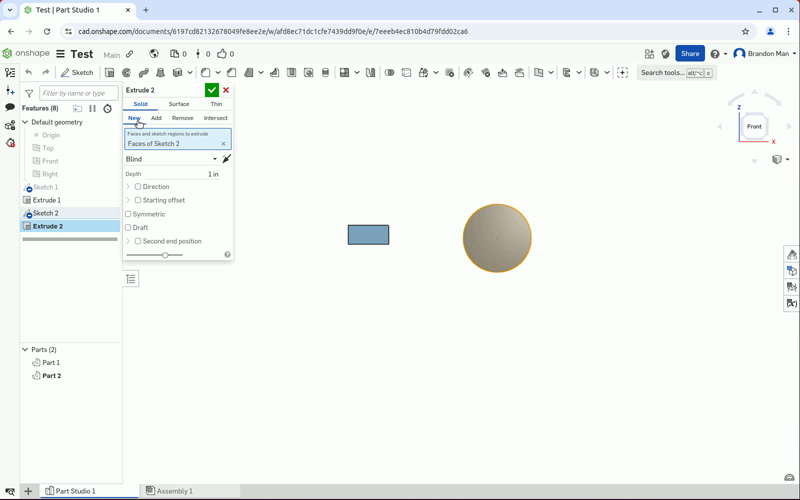
key(tab, 4)
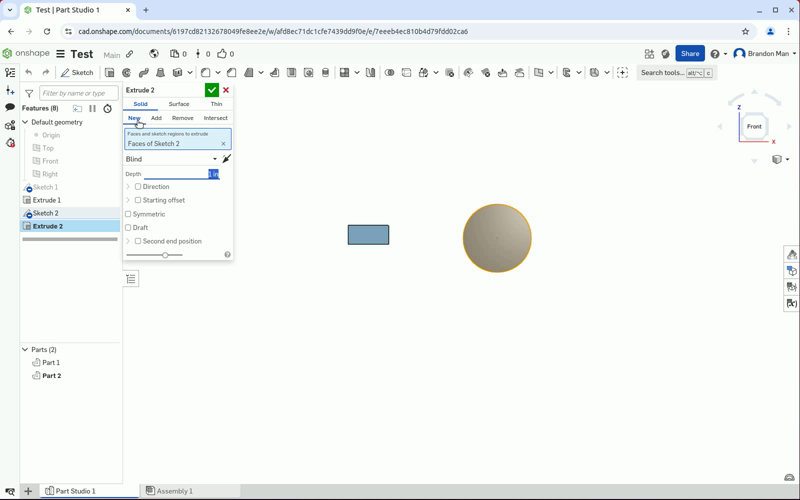
text(8.425)
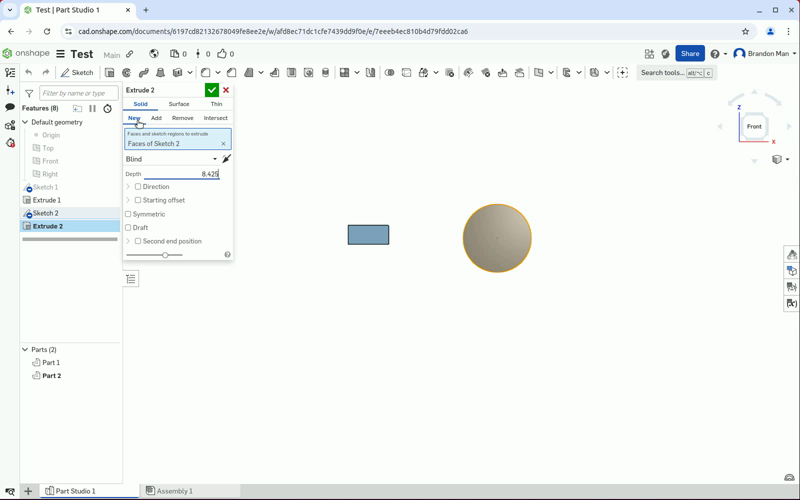
key(enter)
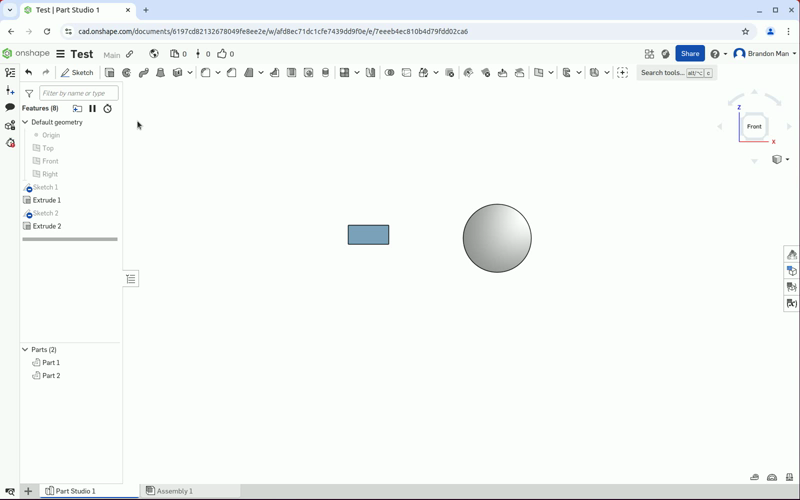
key(shift+h)
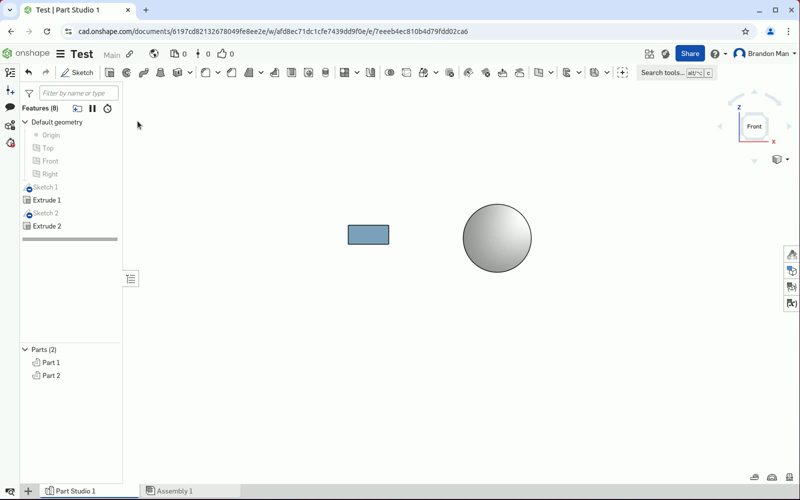
key(shift+h)
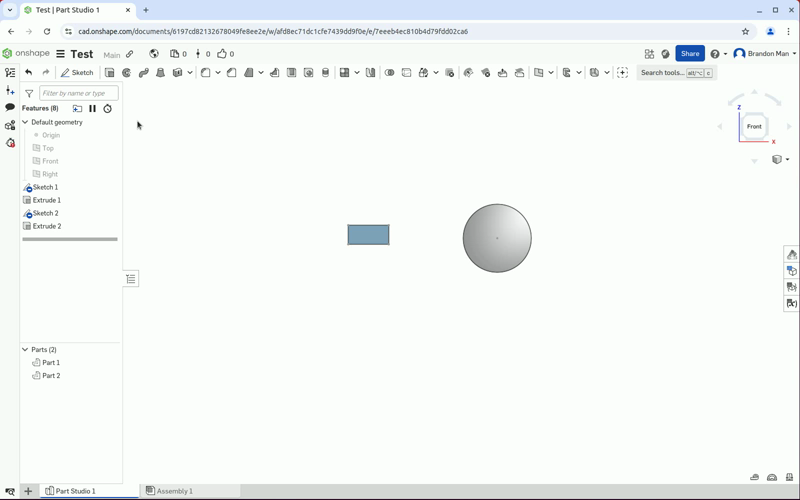
key(shift+7)
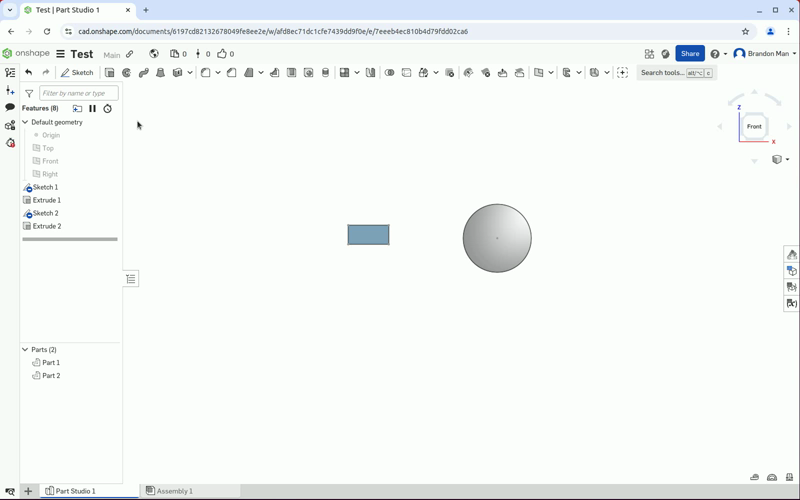
key(left, 2)
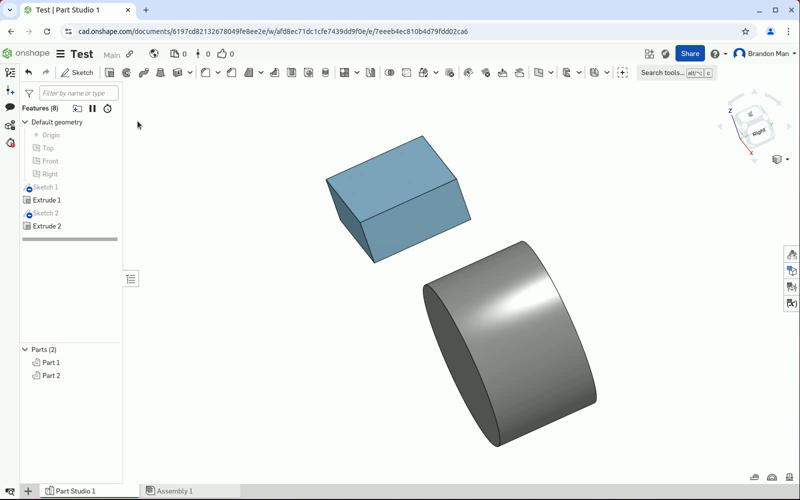
key(down, 2)
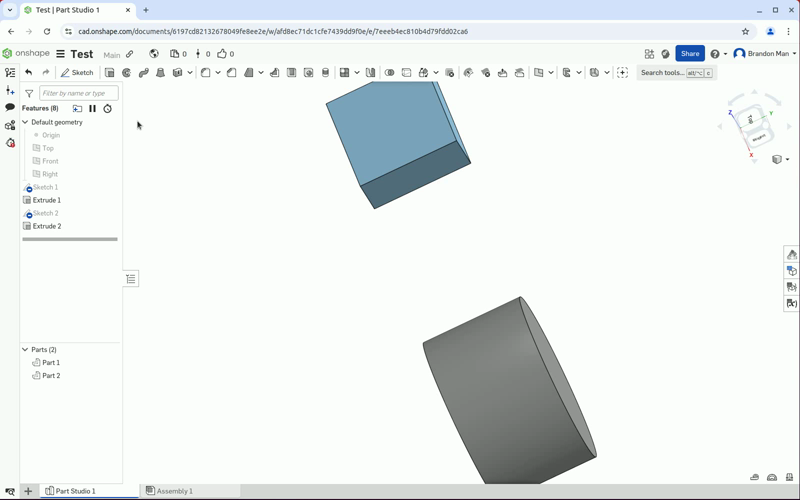
key(up, 2)
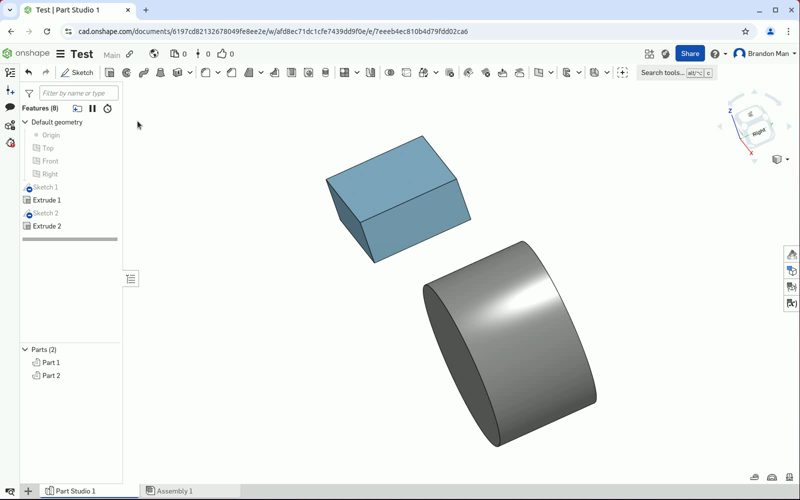
key(right, 2)
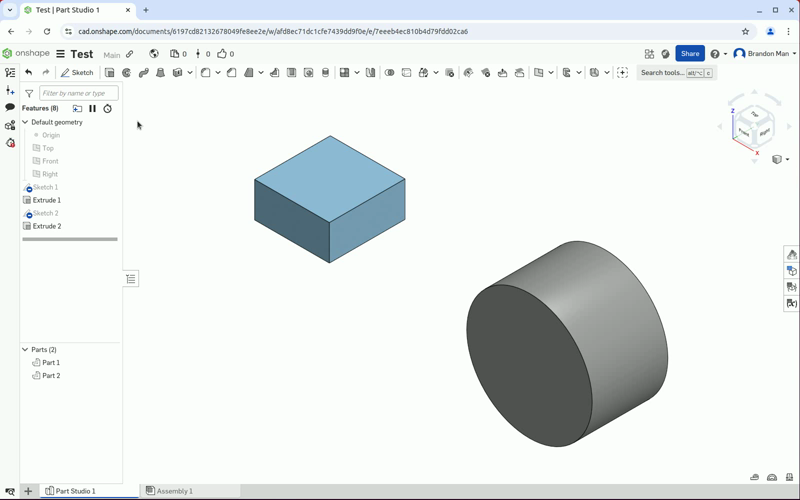
mouse_move(73, 189)
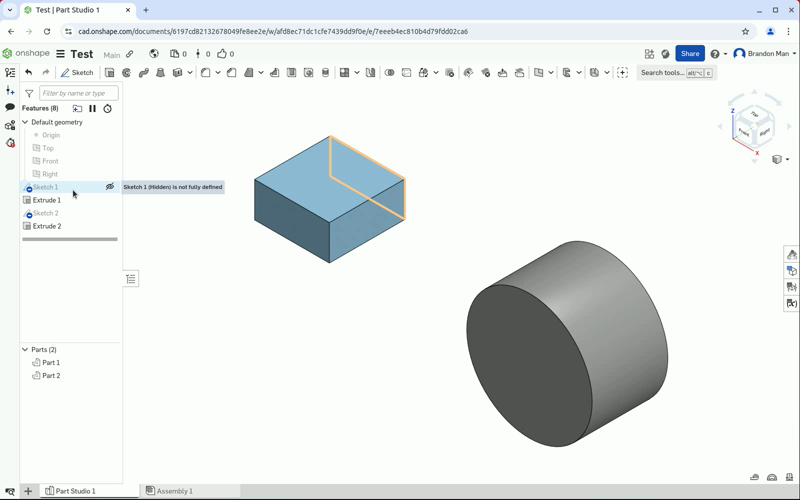
click(73, 189)